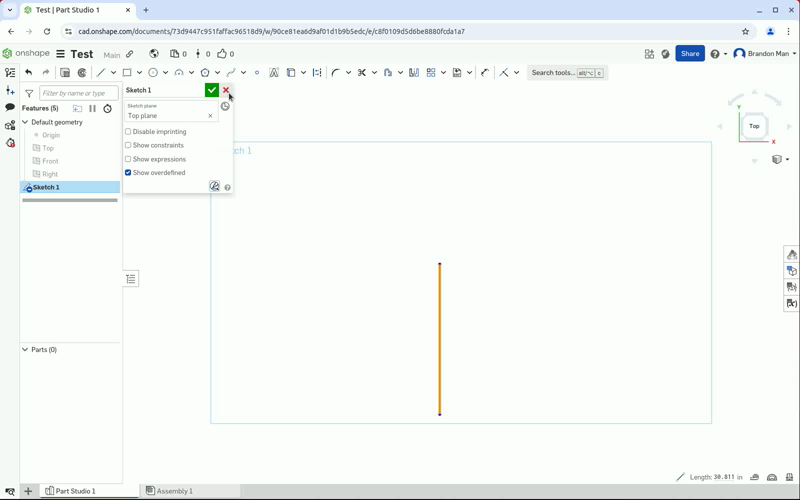
key(shift+h)
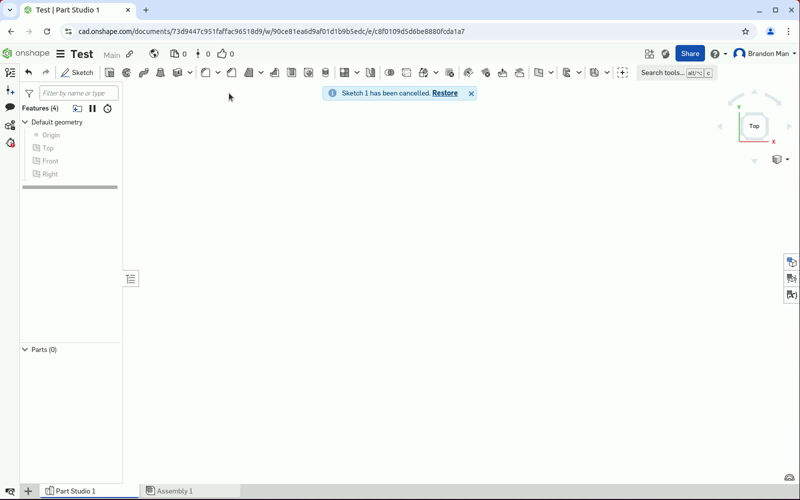
mouse_move(73, 352)
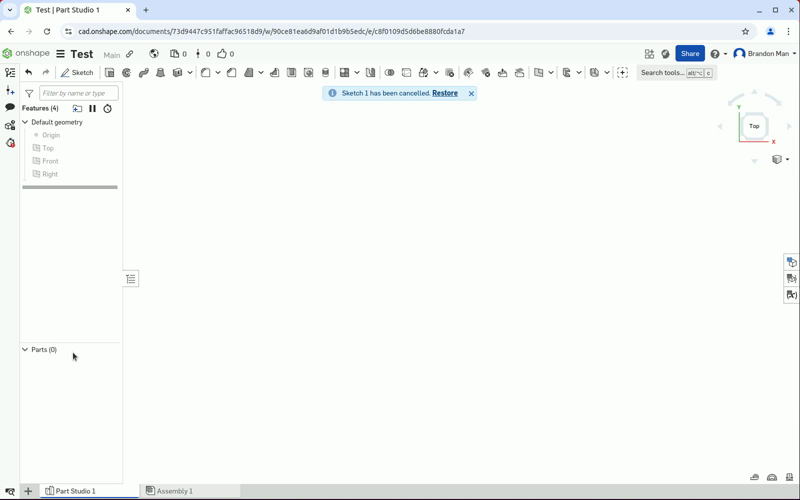
key(y)
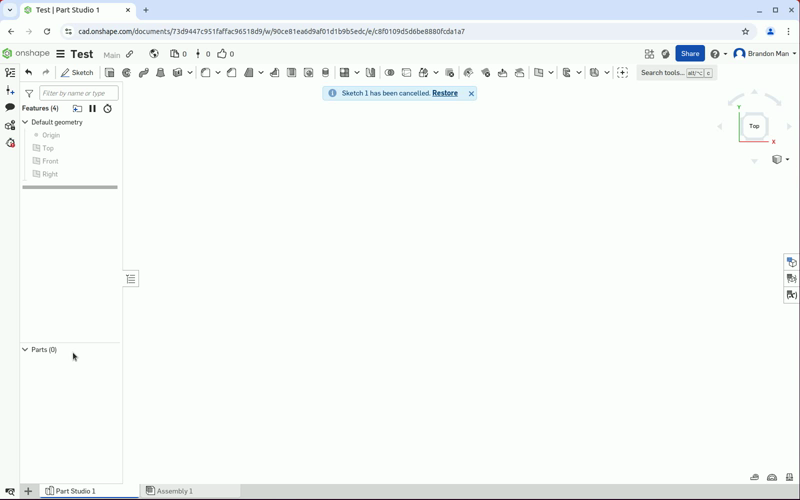
key(shift+p)
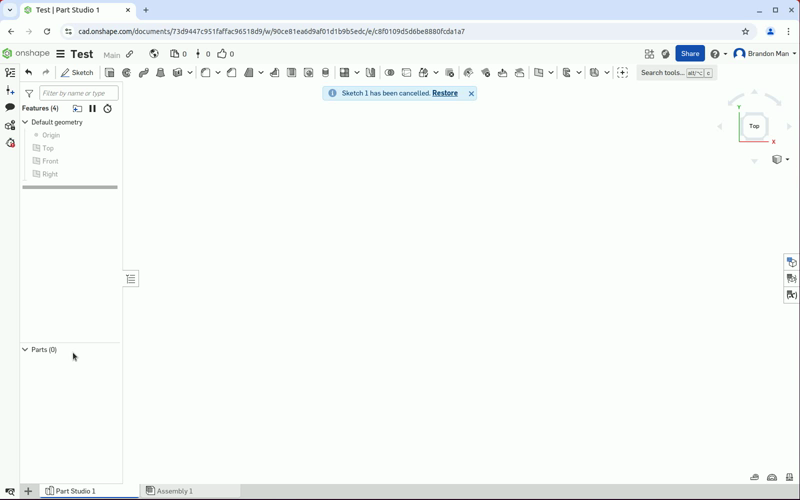
key(space)
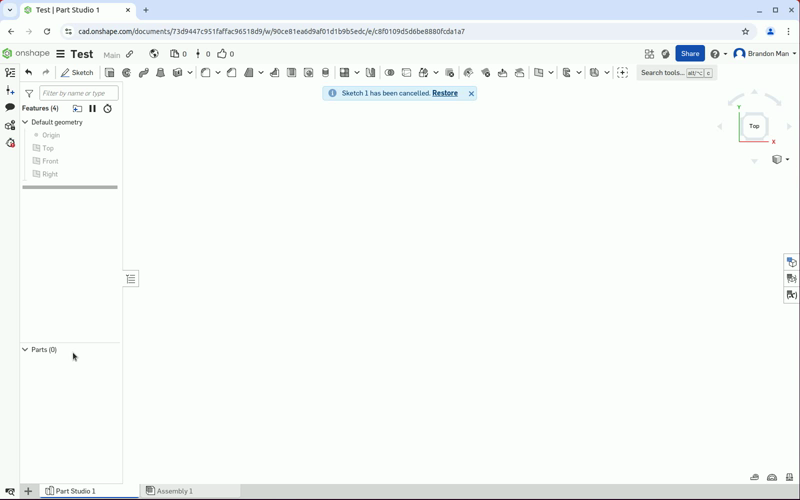
key_down(shift)
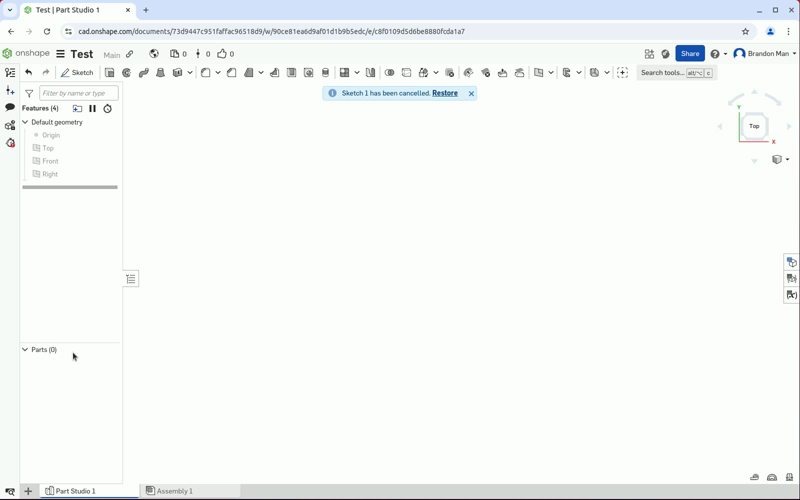
key(up)
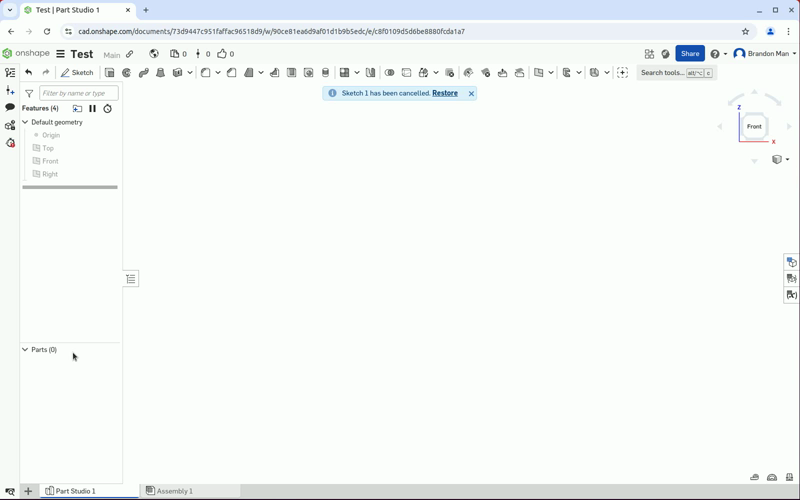
key_up(shift)
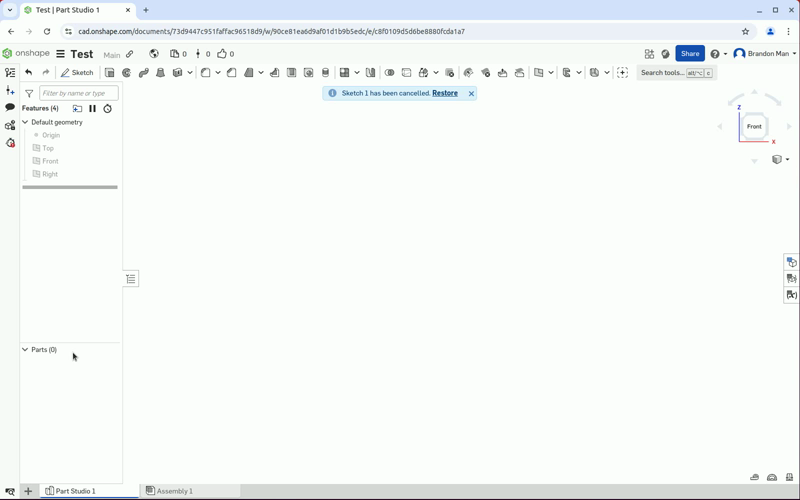
mouse_move(73, 352)
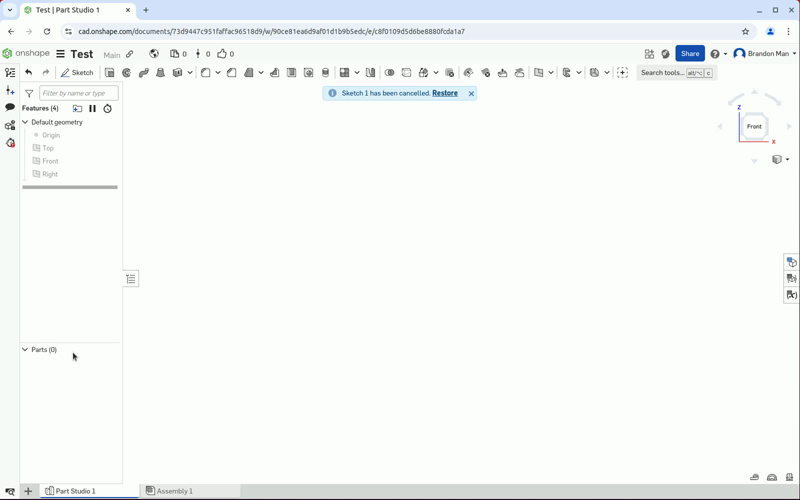
key(shift+y)
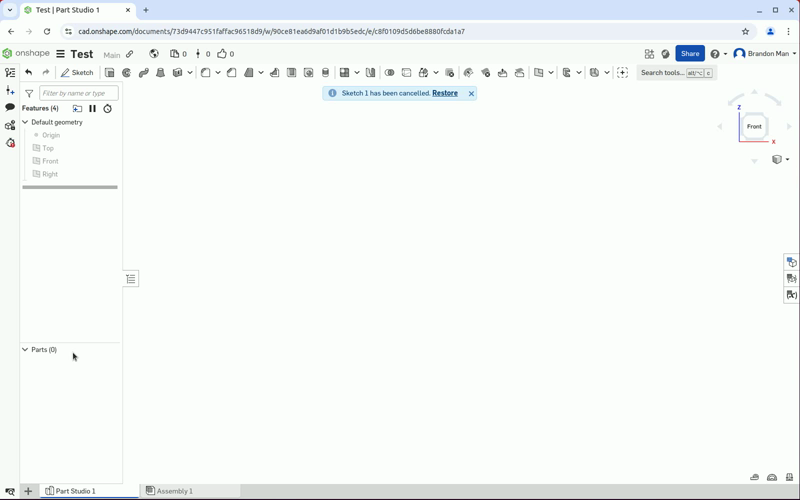
key(shift+s)
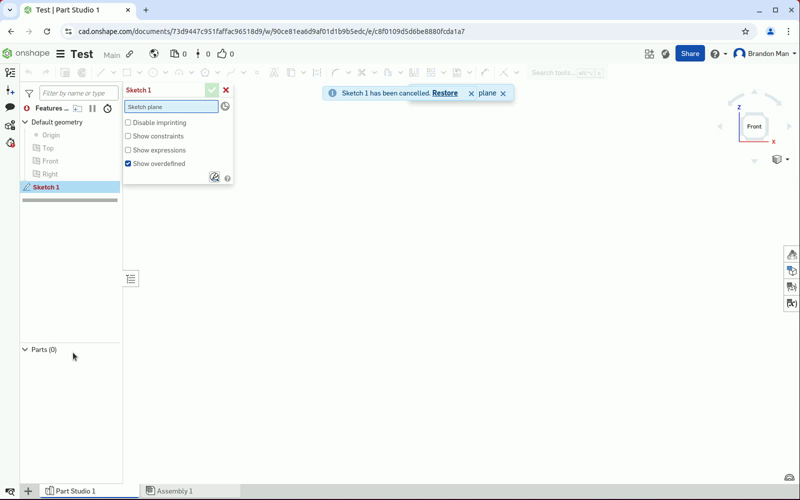
mouse_move(73, 163)
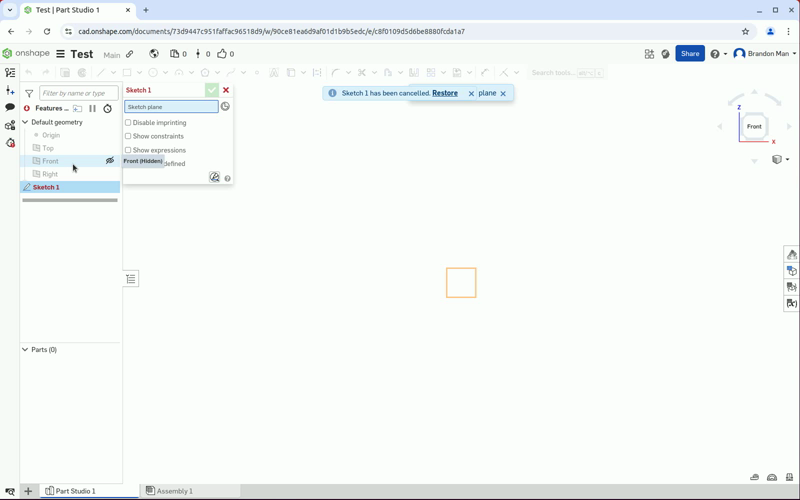
click(73, 163)
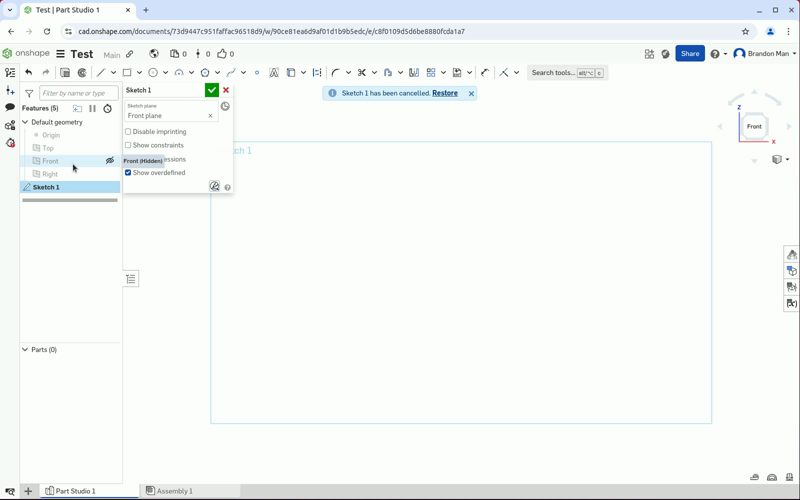
mouse_move(73, 352)
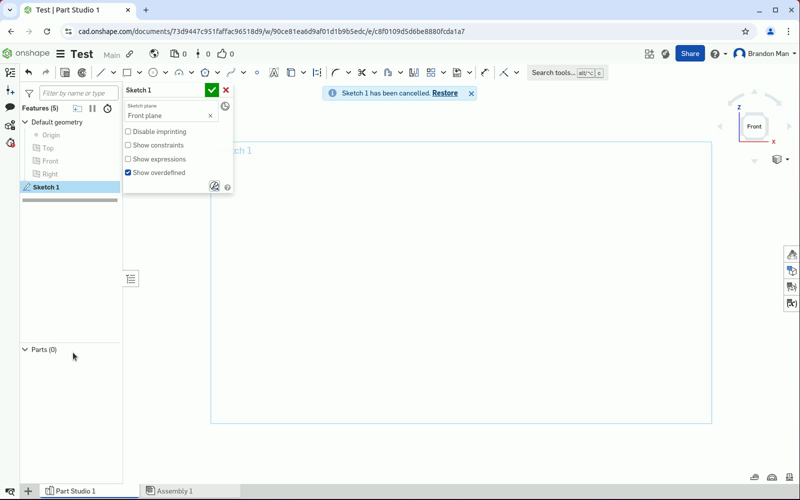
key(y)
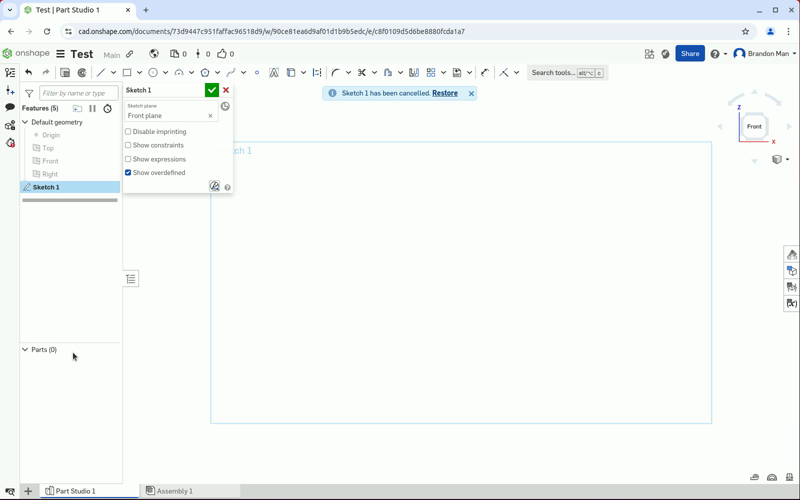
key(l)
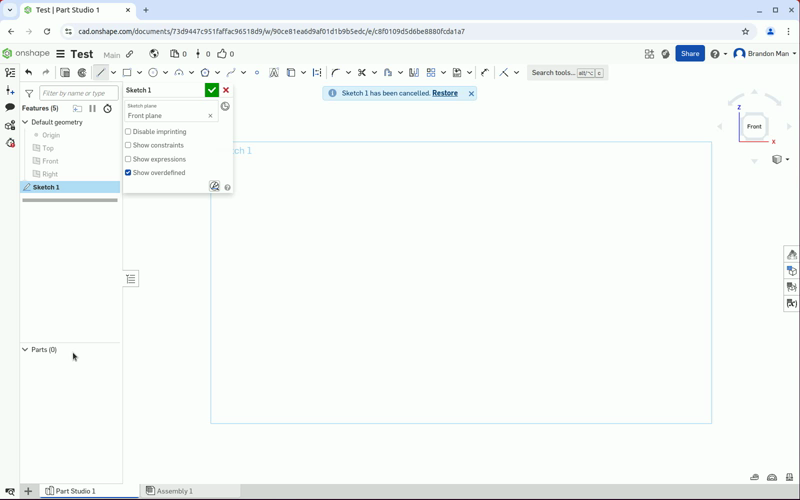
key_down(shift)
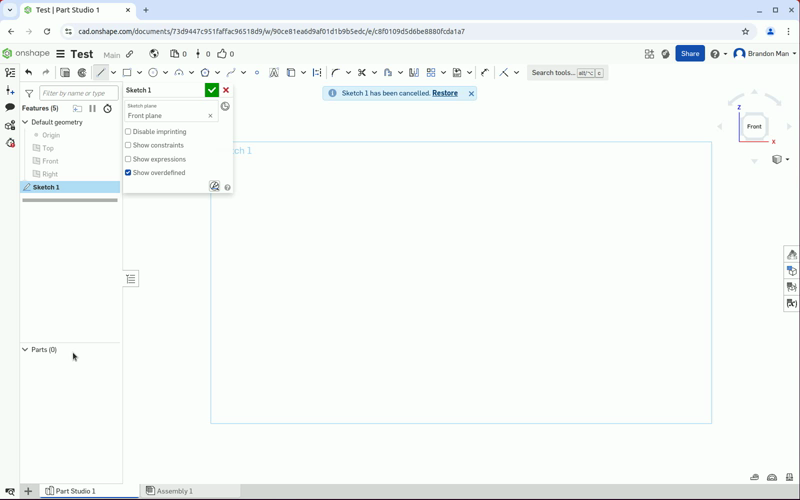
mouse_move(376, 282)
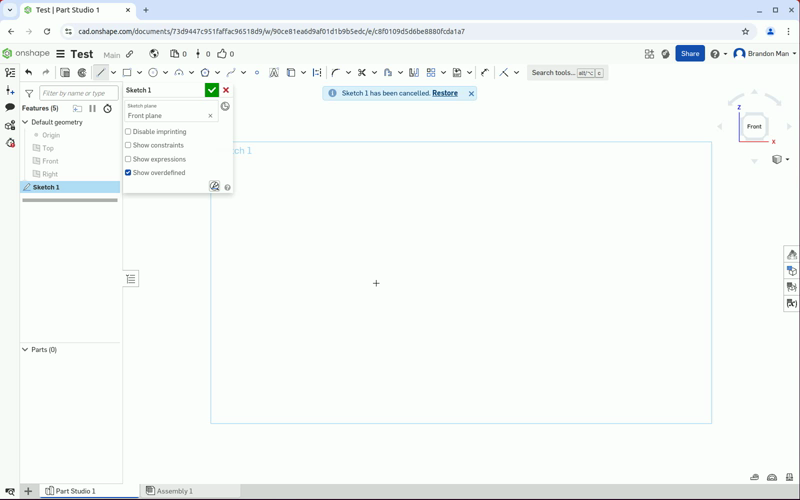
click(376, 282)
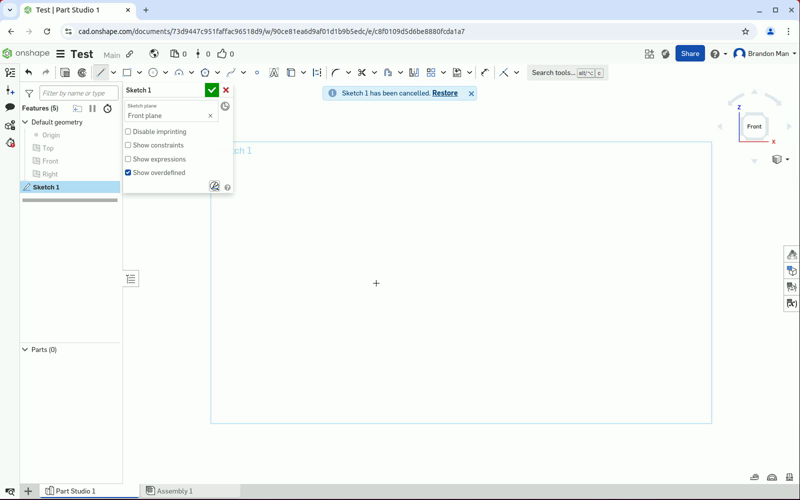
key_up(shift)
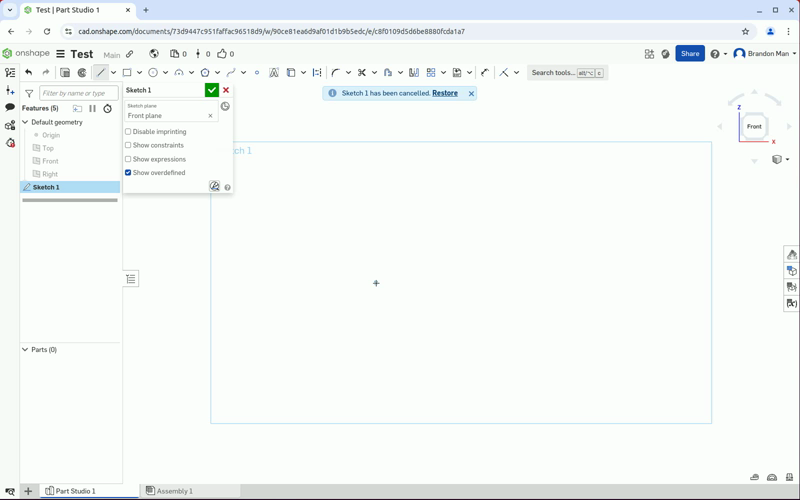
key_down(shift)
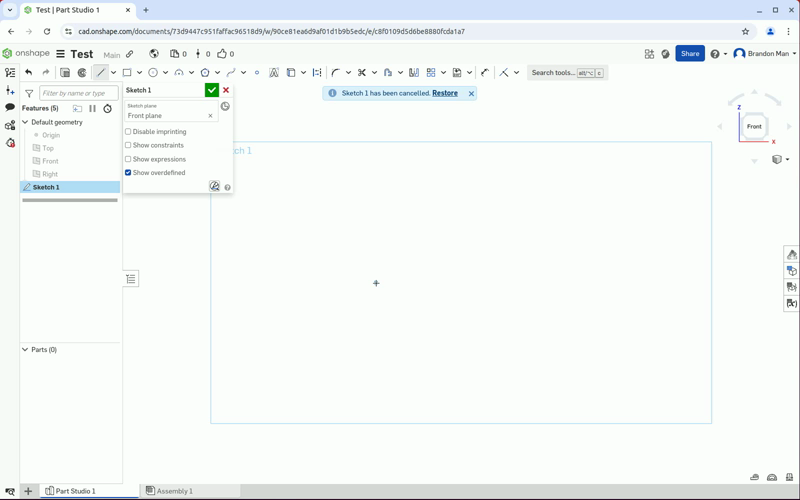
mouse_move(459, 282)
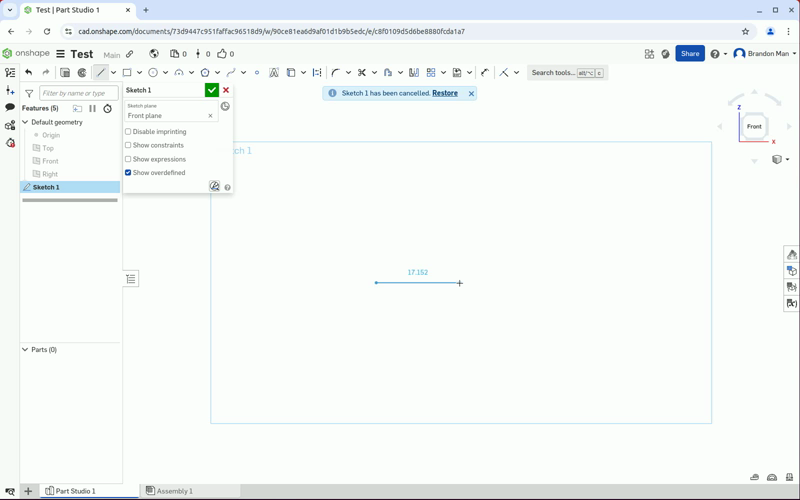
click(459, 282)
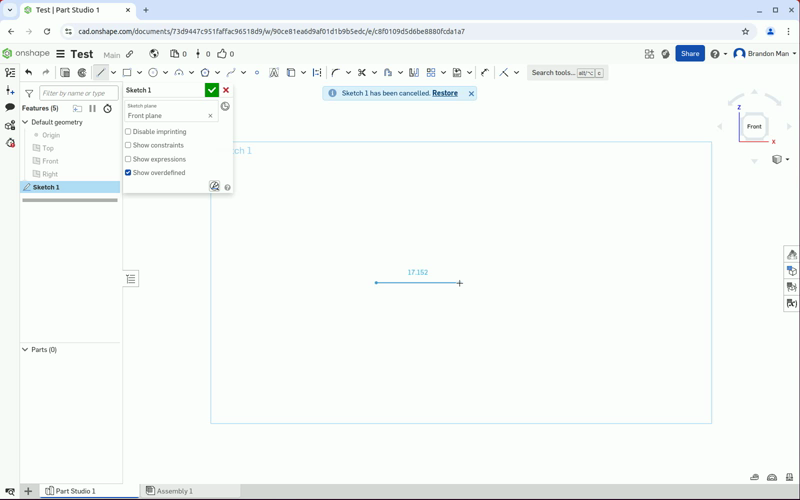
key_up(shift)
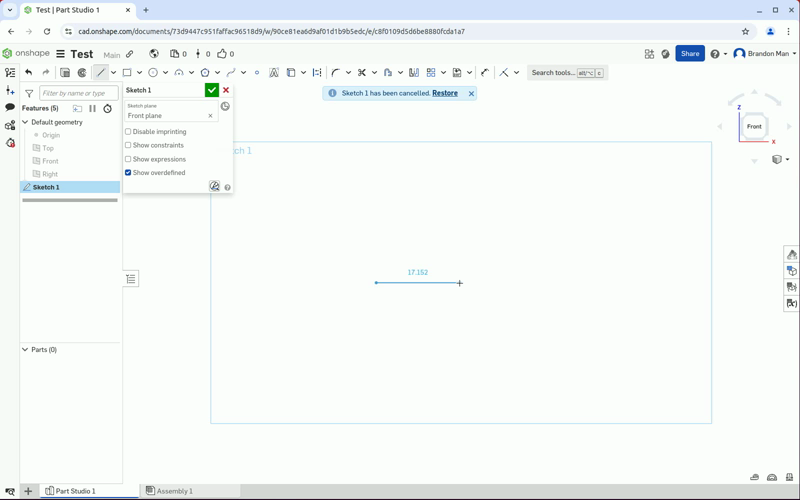
key_down(shift)
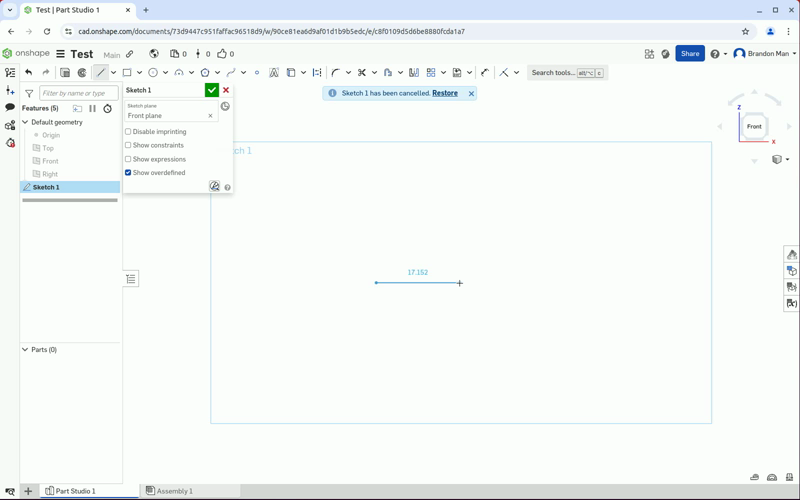
mouse_move(544, 282)
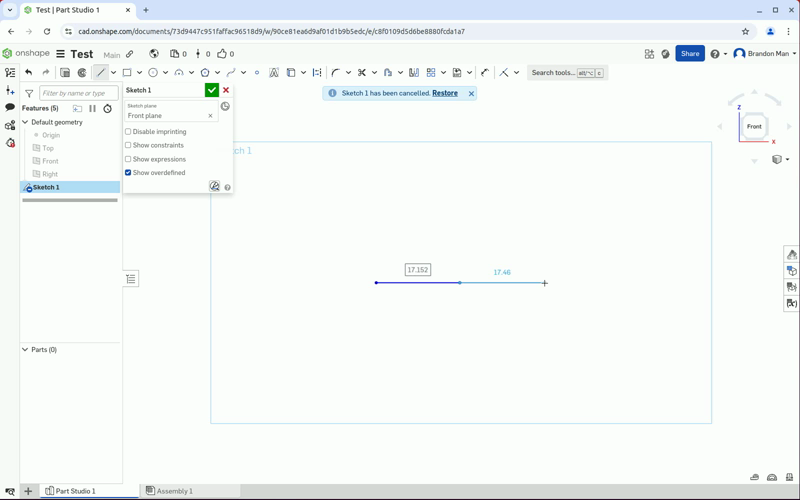
click(544, 282)
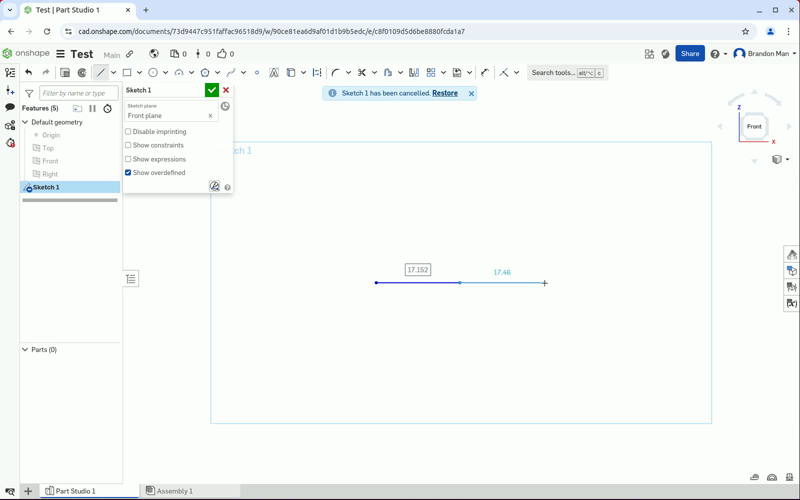
key_up(shift)
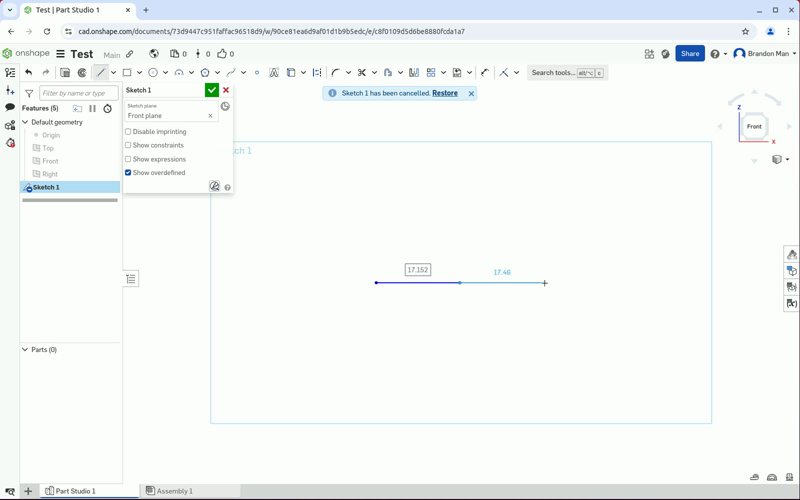
key_down(shift)
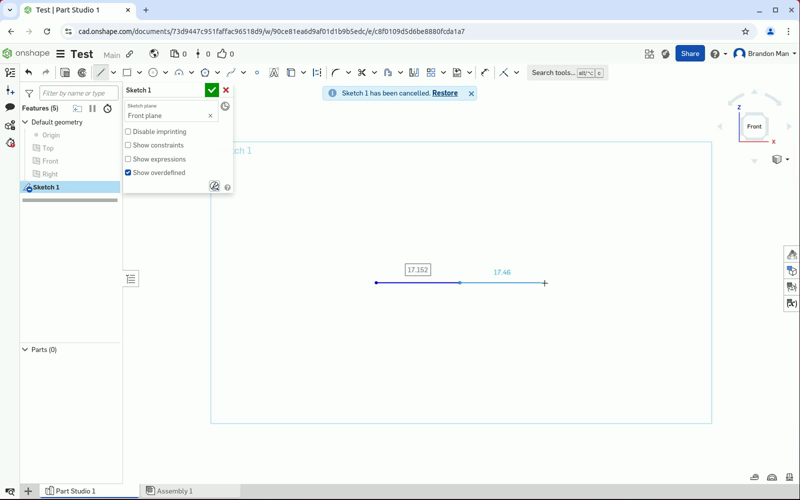
mouse_move(544, 199)
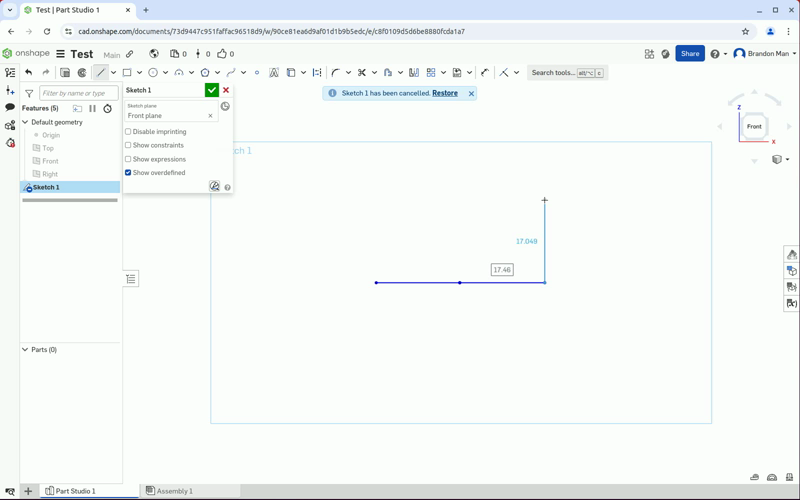
click(544, 199)
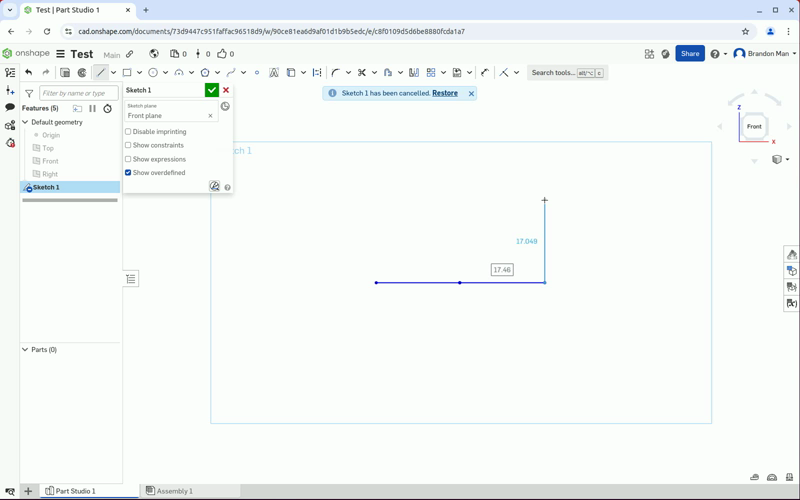
key_up(shift)
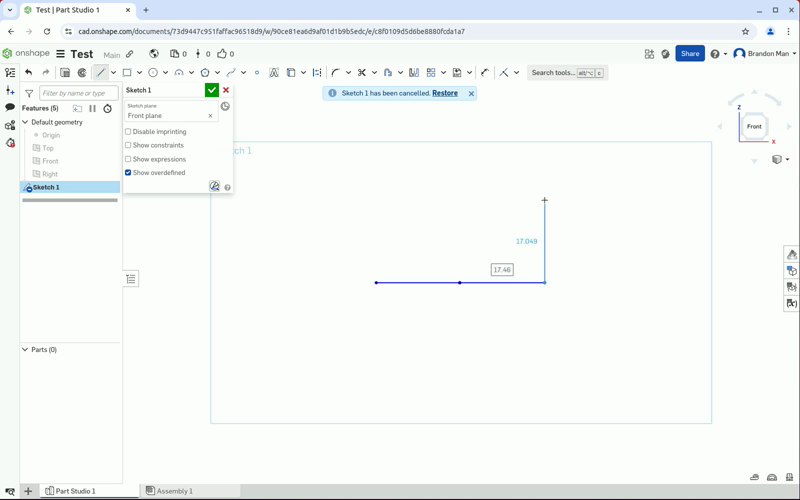
key_down(shift)
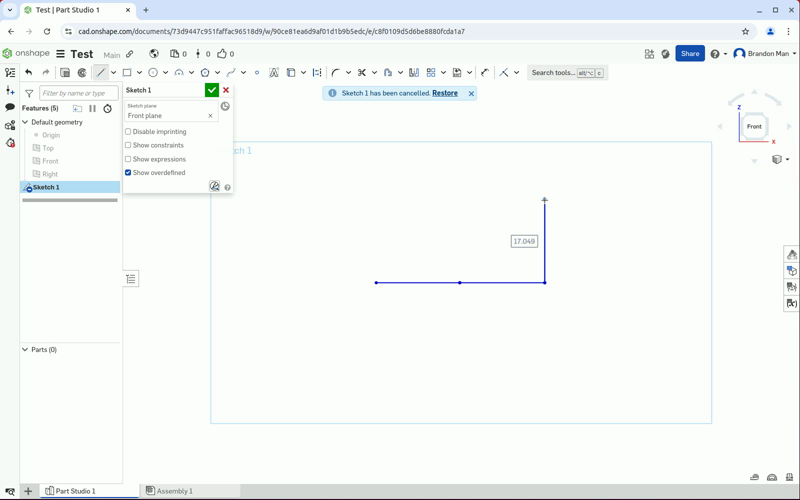
mouse_move(376, 199)
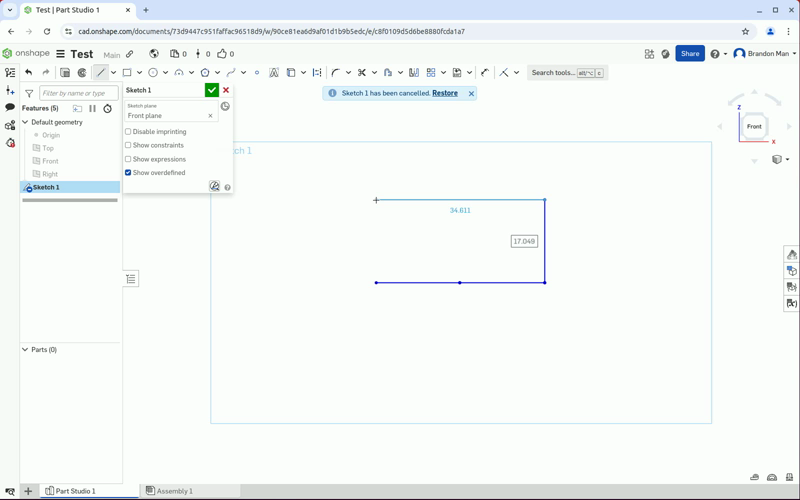
click(376, 199)
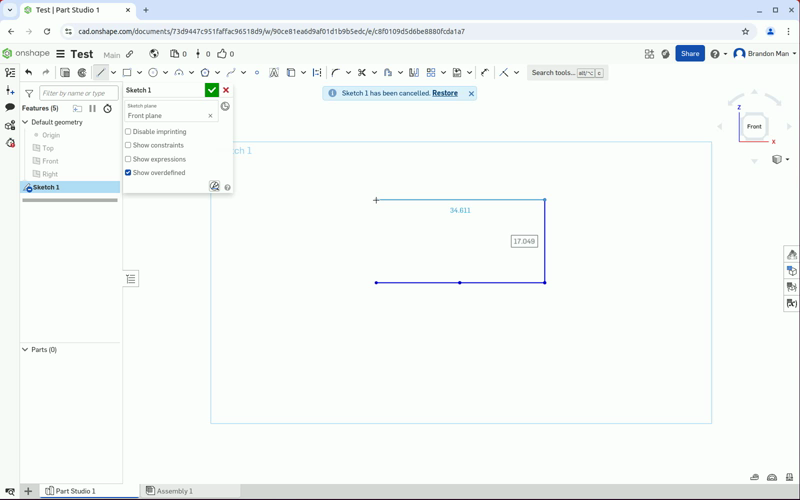
key_up(shift)
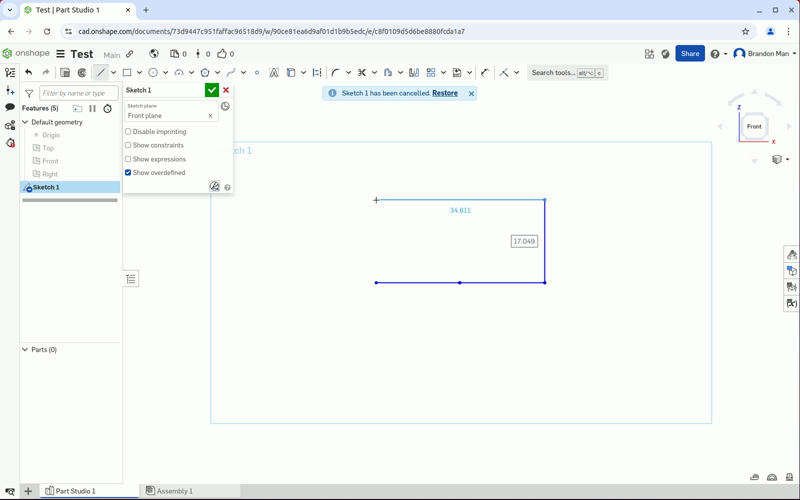
key_down(shift)
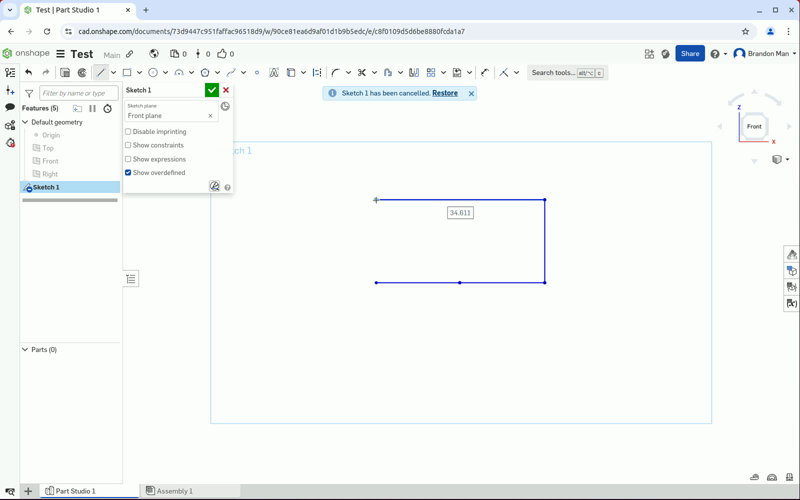
mouse_move(376, 282)
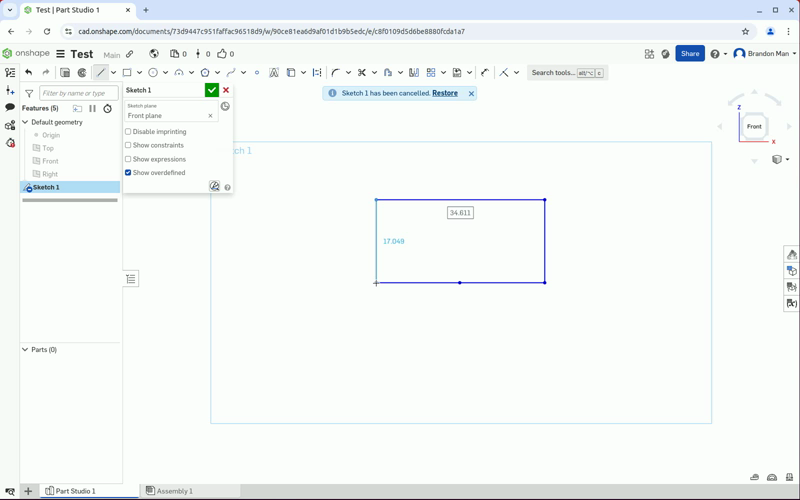
key_up(shift)
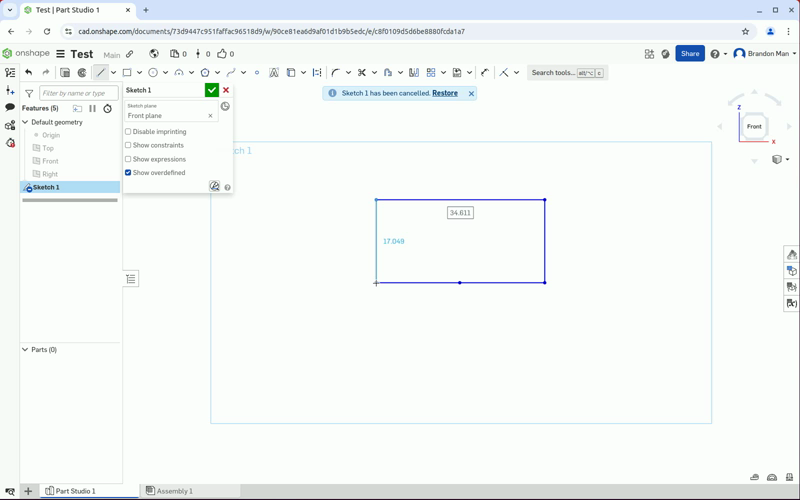
click(376, 282)
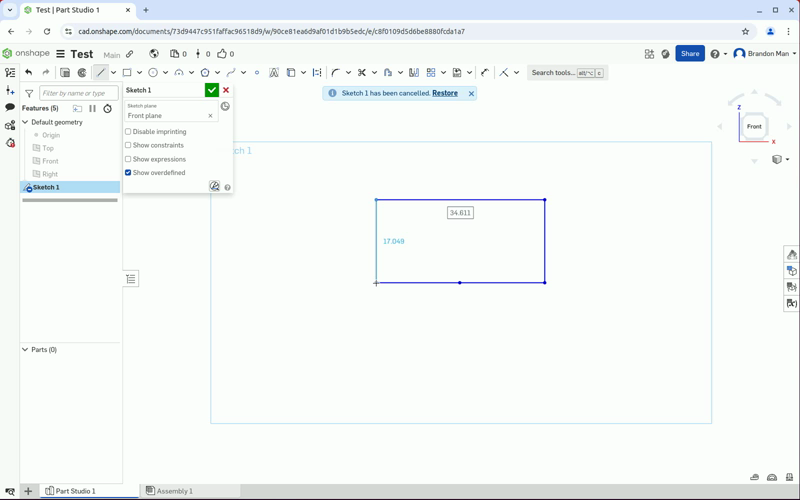
key(esc)
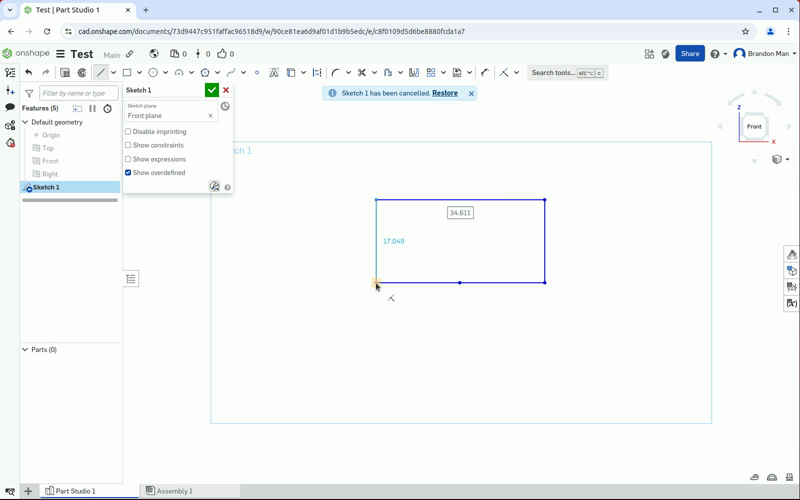
mouse_move(489, 210)
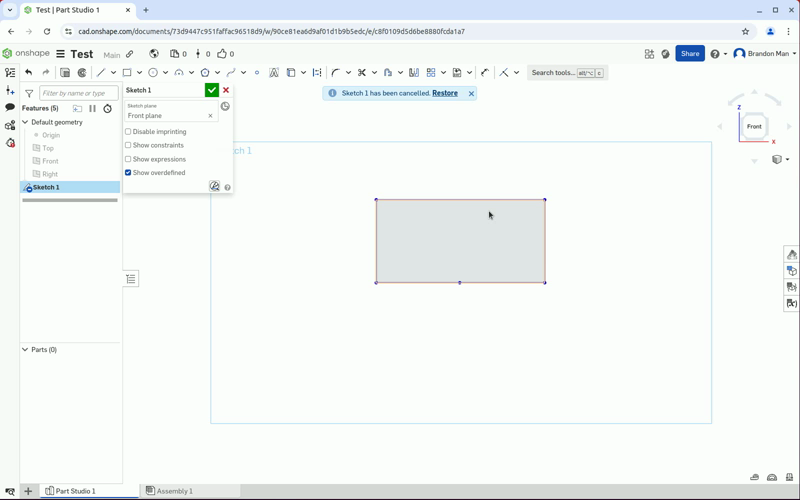
click(489, 210)
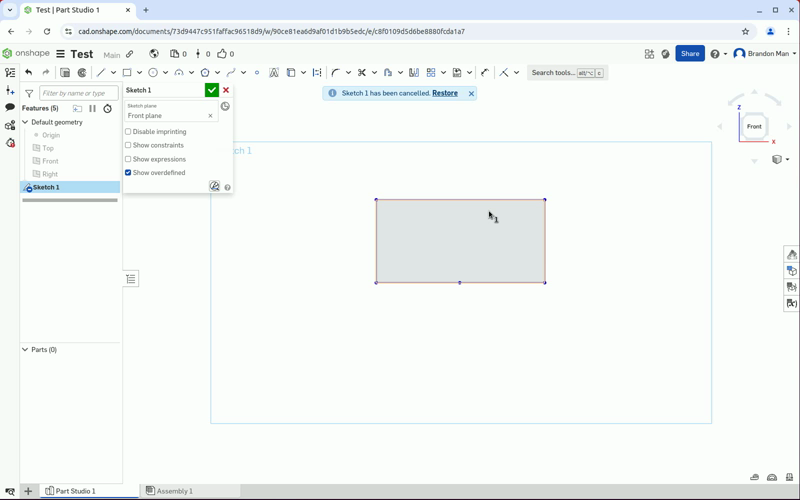
mouse_move(73, 352)
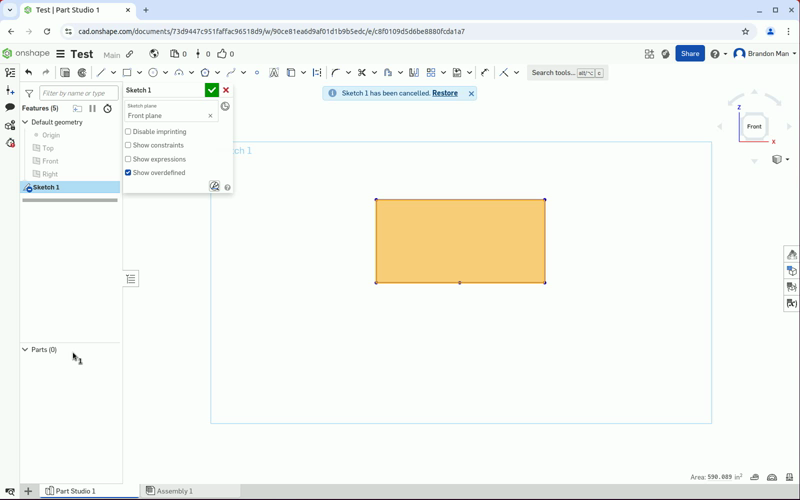
key(shift+y)
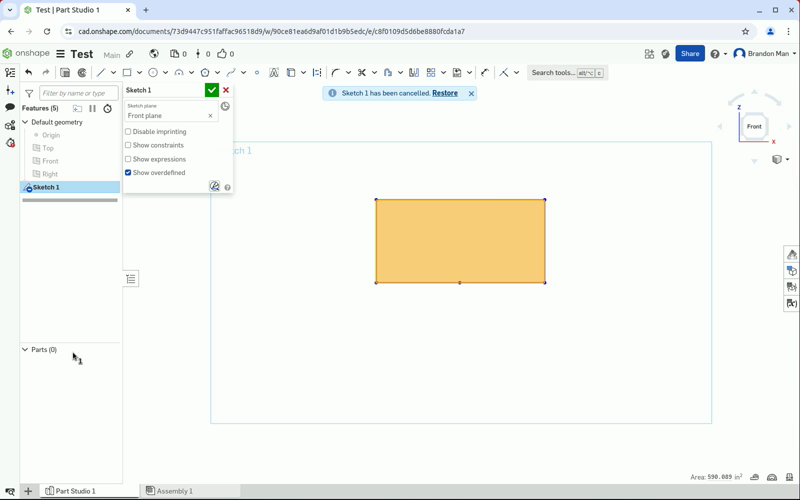
key(shift+e)
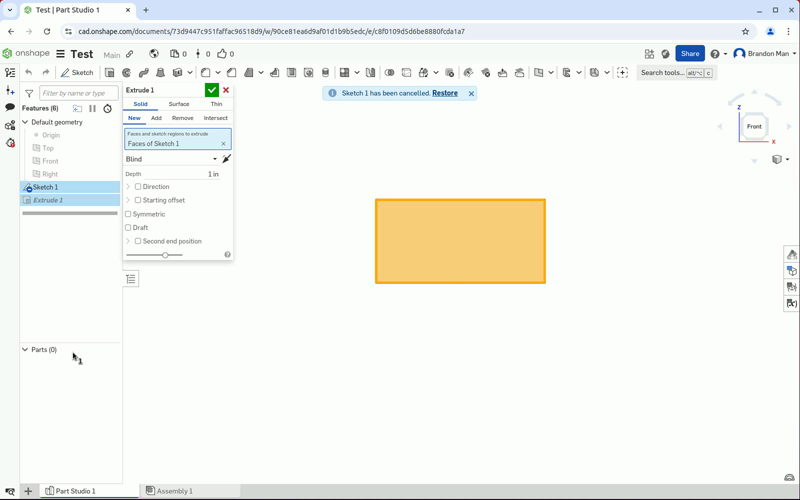
mouse_move(143, 106)
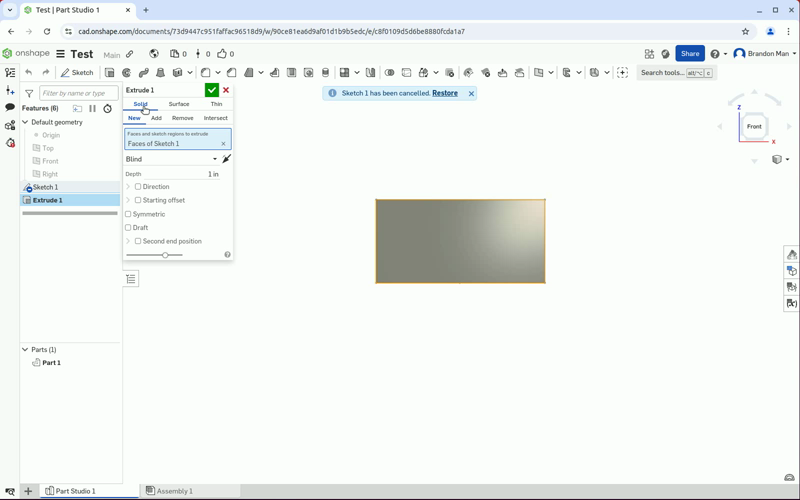
click(143, 106)
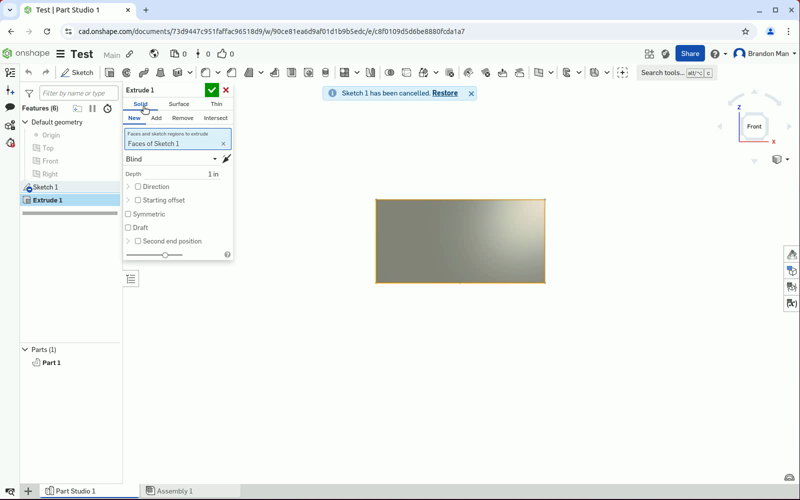
mouse_move(137, 120)
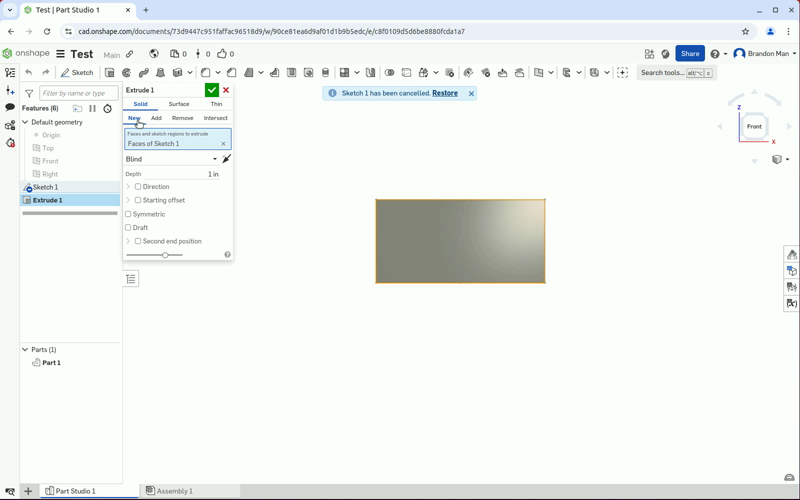
click(137, 120)
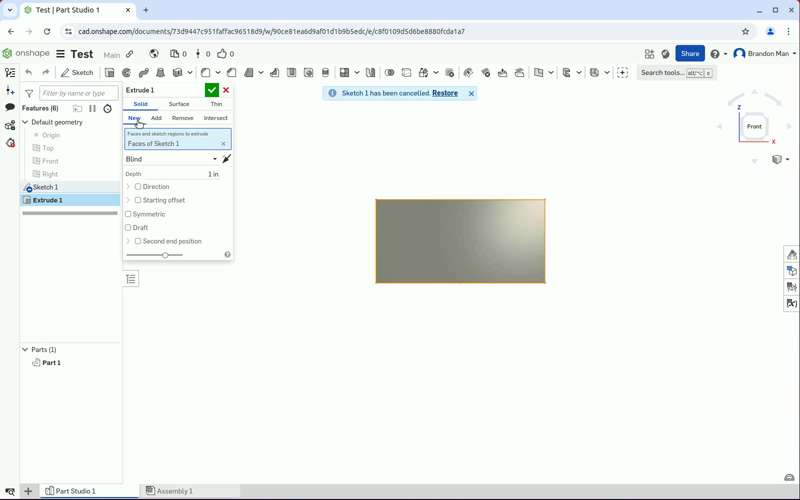
key(tab, 4)
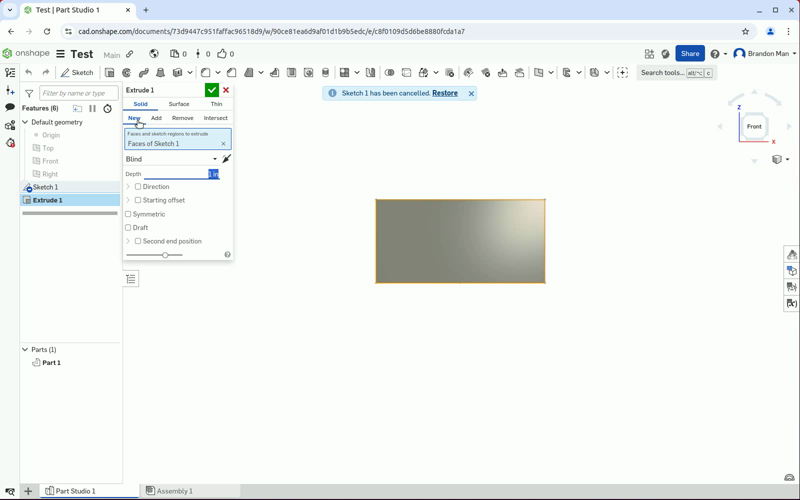
text(17.331)
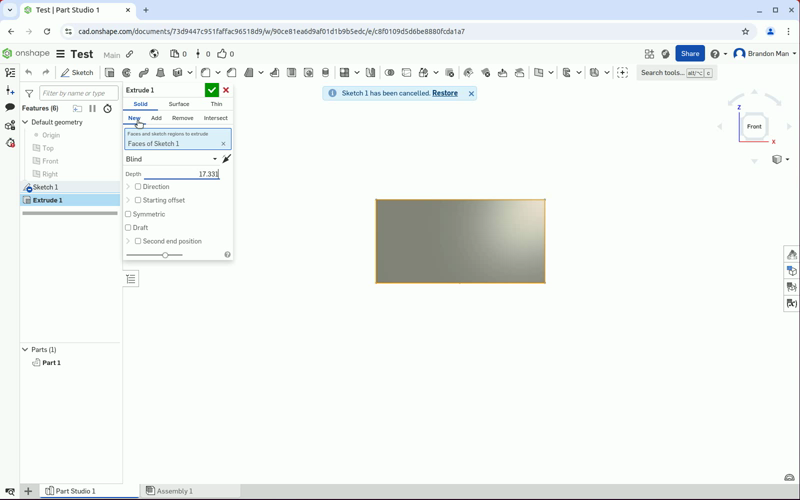
key(enter)
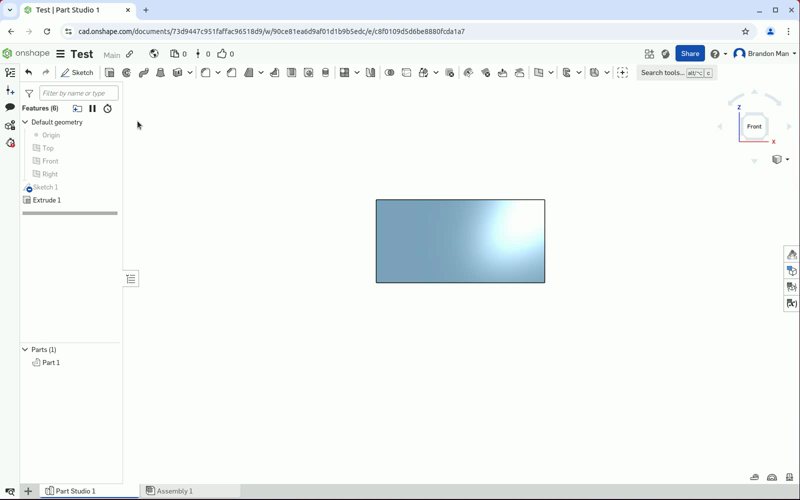
key(shift+h)
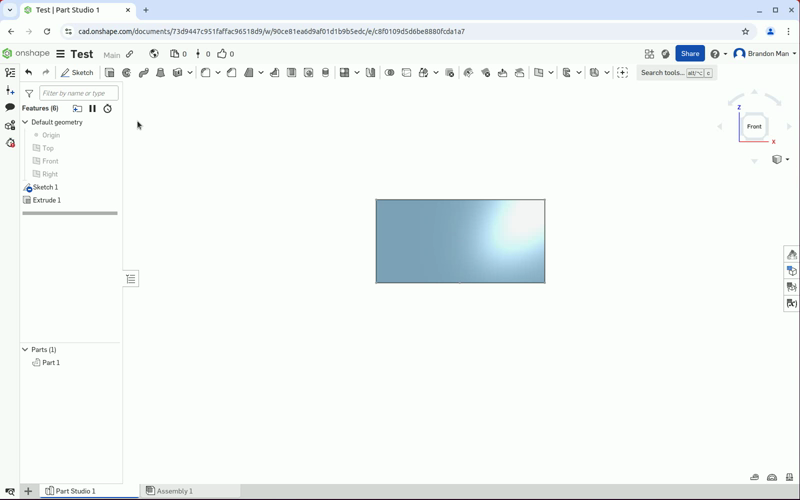
key(shift+h)
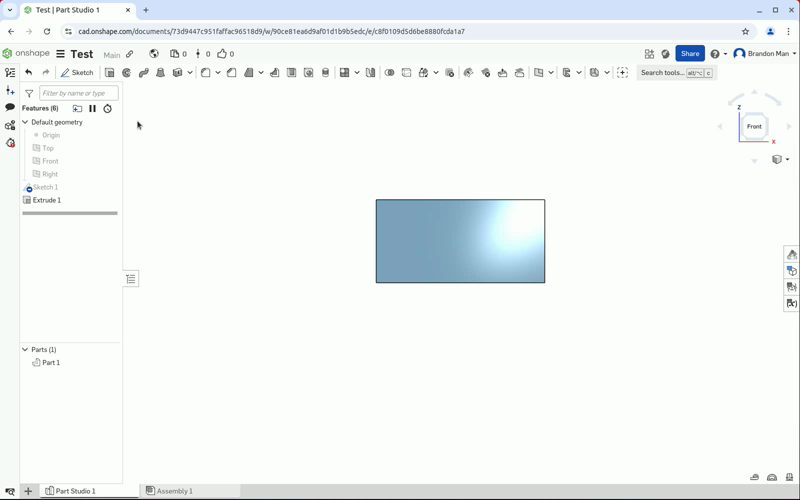
mouse_move(73, 189)
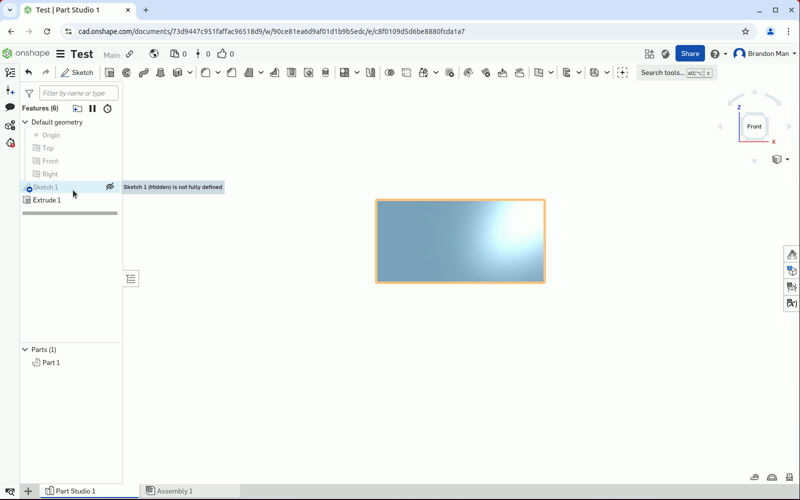
click(73, 189)
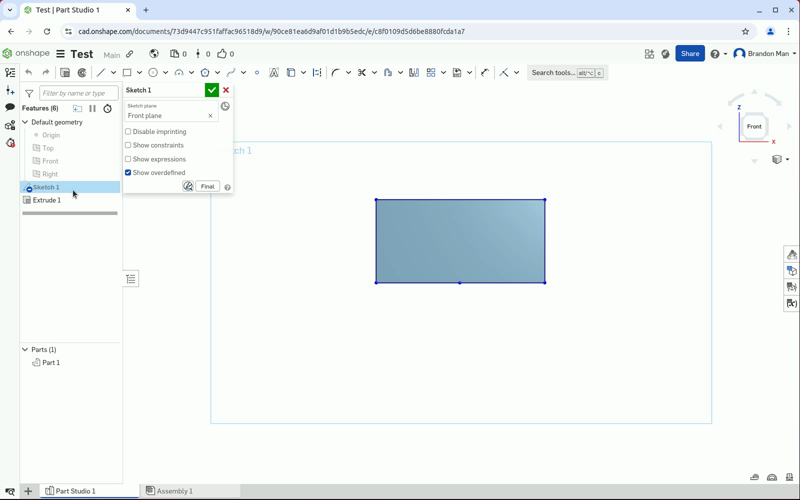
mouse_move(229, 92)
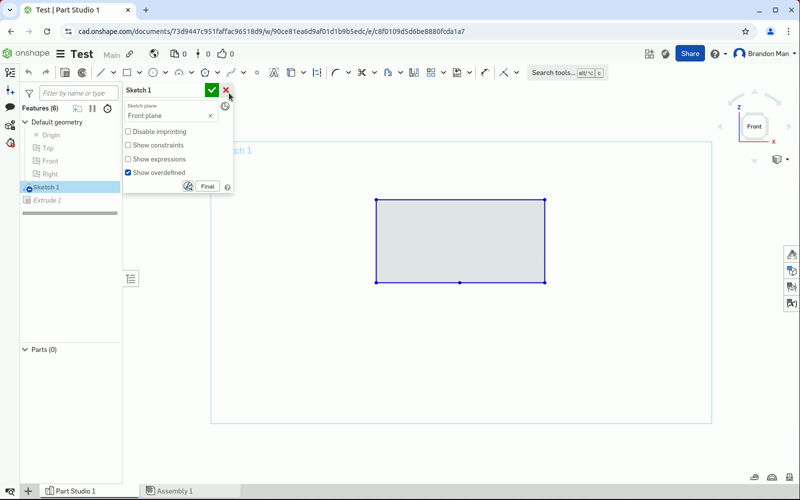
click(229, 92)
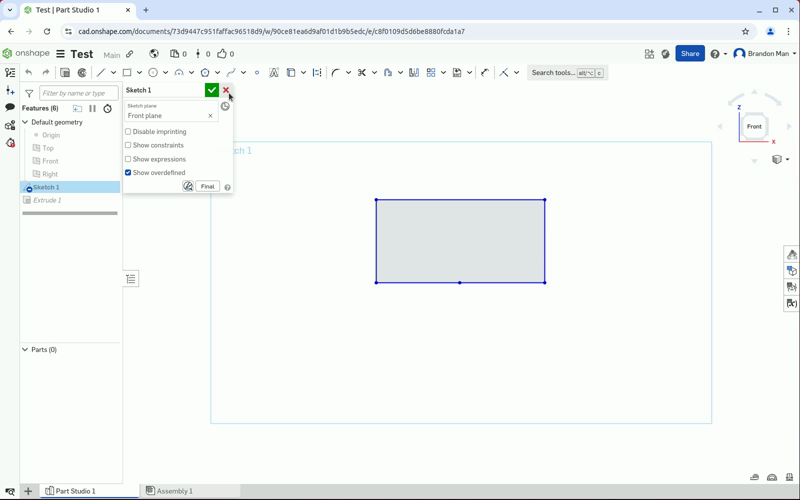
key(shift+s)
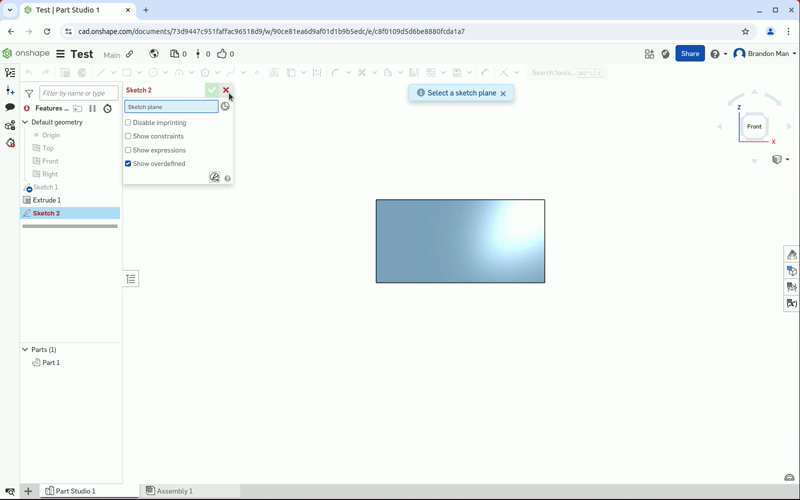
mouse_move(73, 163)
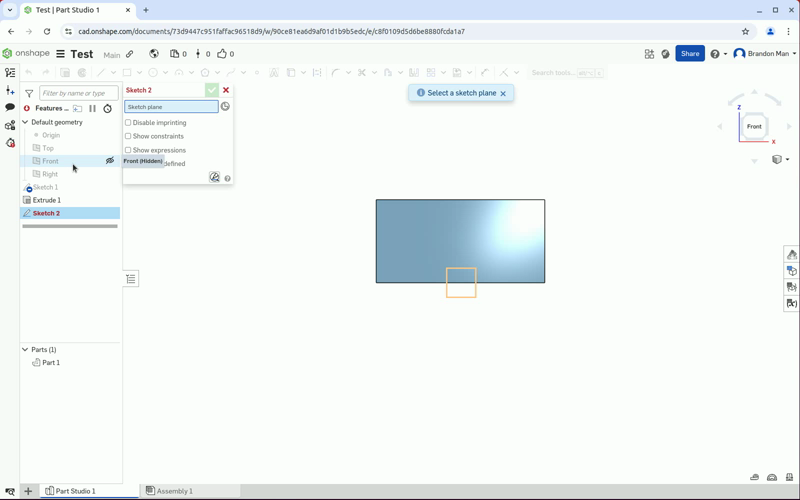
click(73, 163)
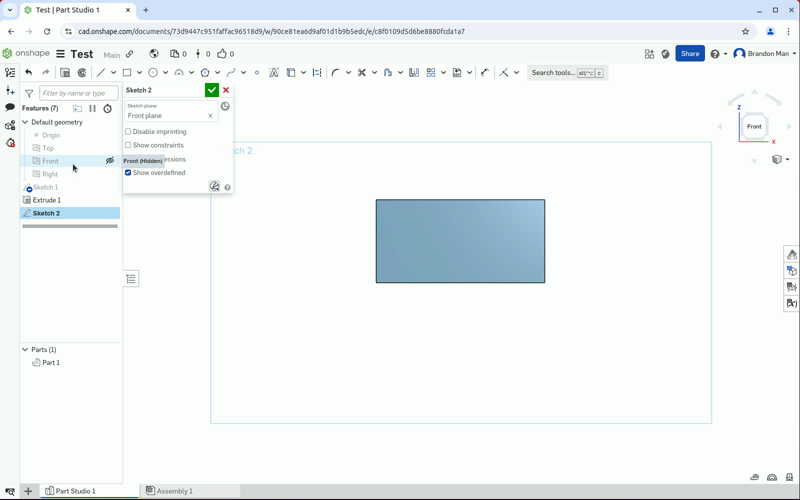
mouse_move(73, 352)
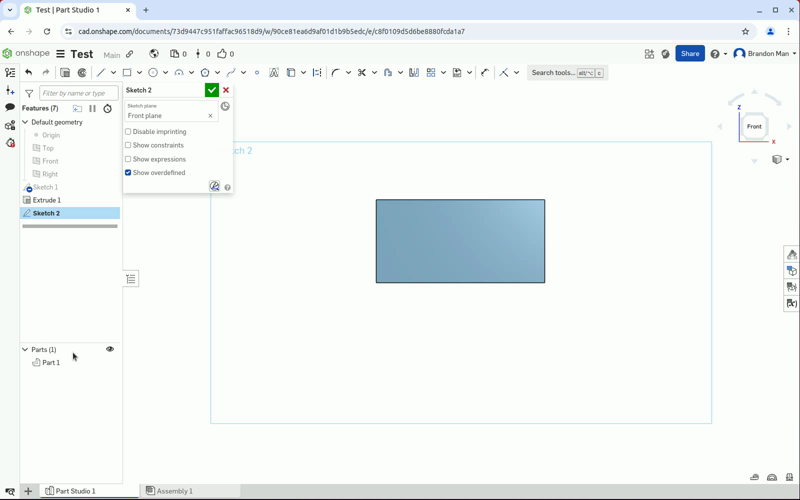
key(y)
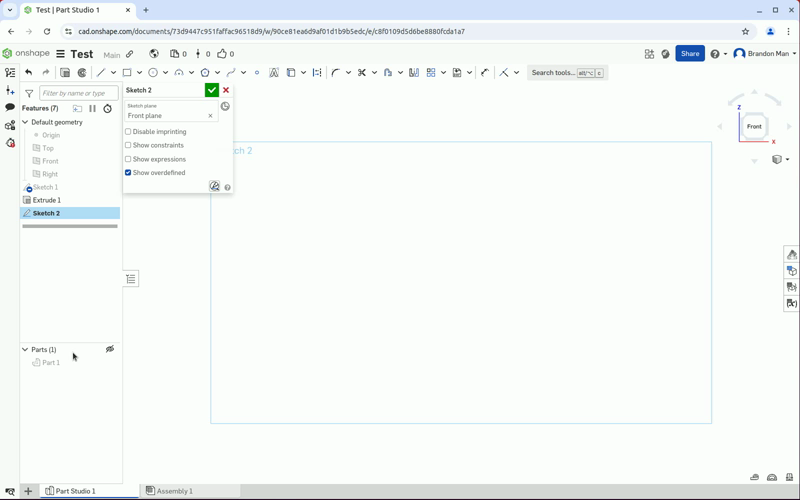
key(l)
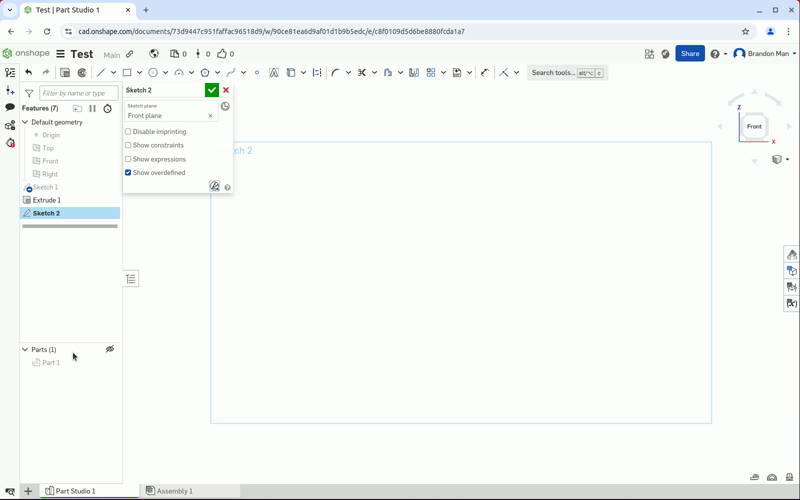
key_down(shift)
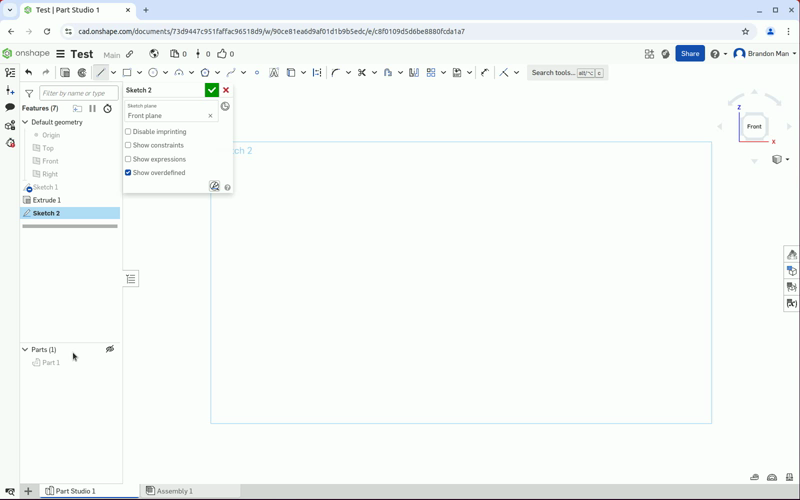
mouse_move(376, 367)
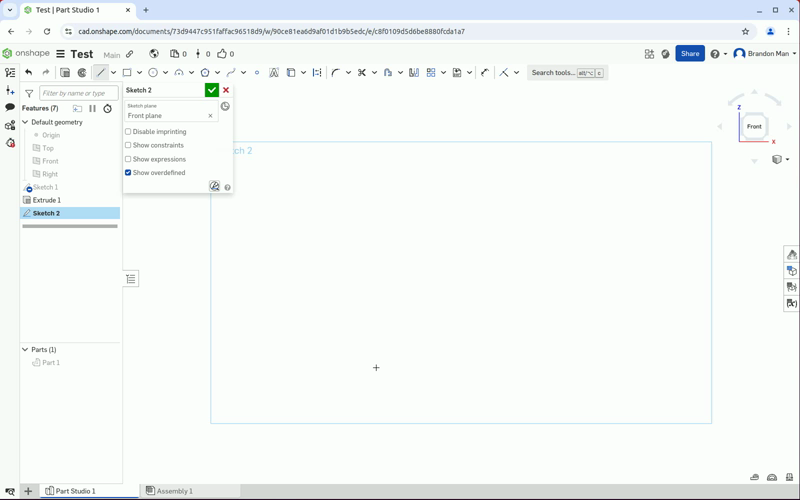
click(376, 367)
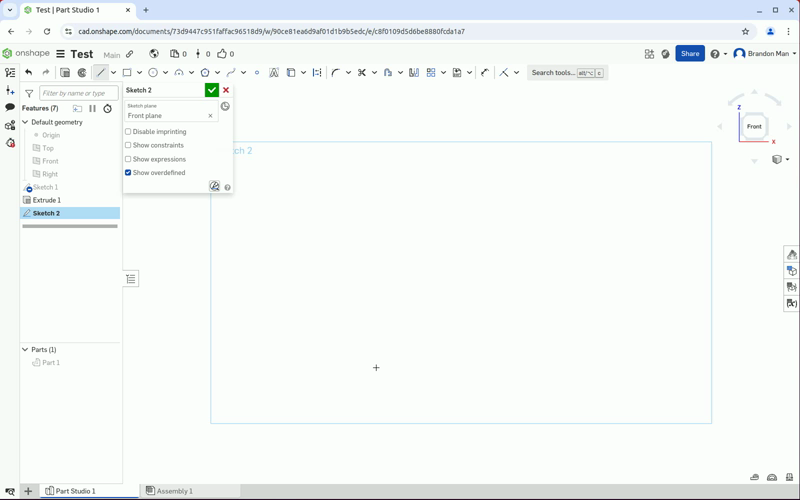
key_up(shift)
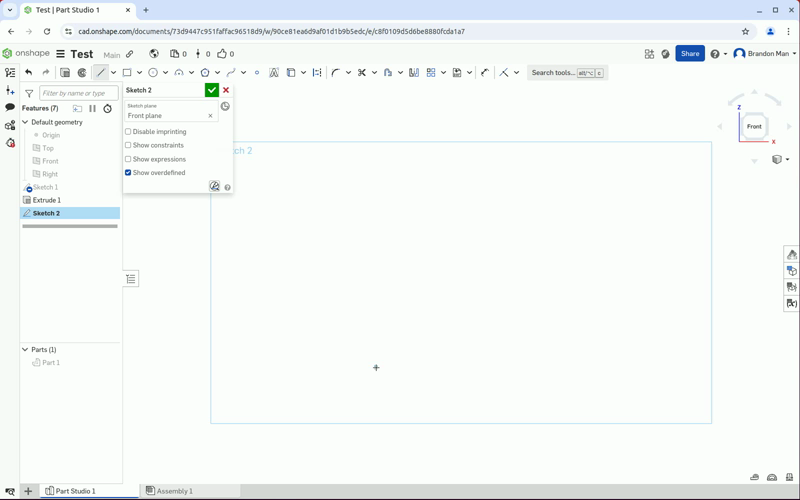
key_down(shift)
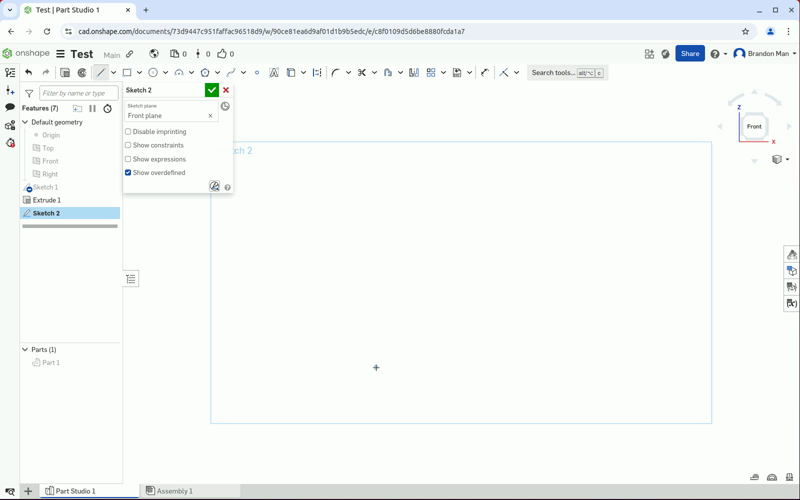
mouse_move(544, 367)
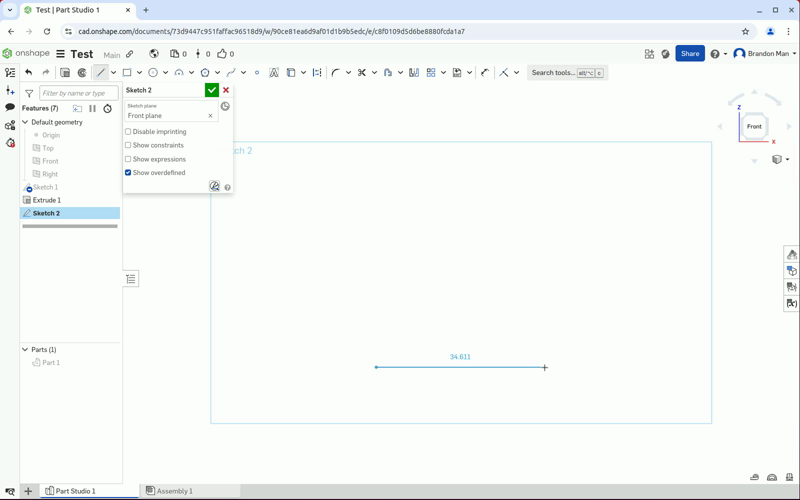
click(544, 367)
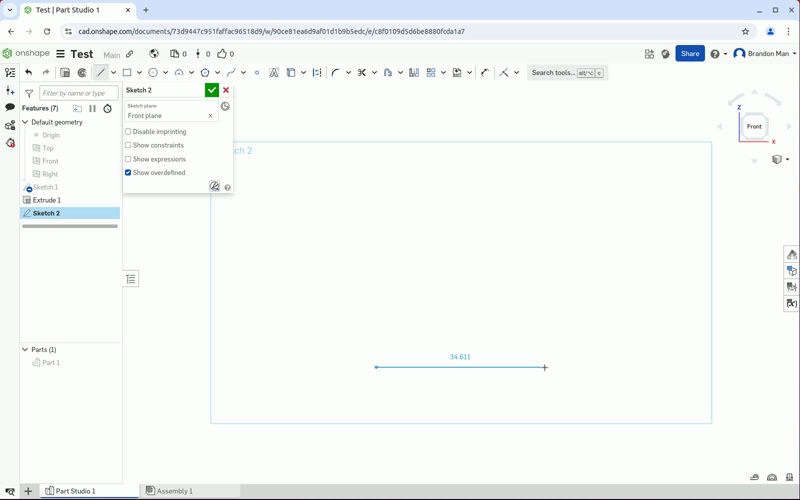
key_up(shift)
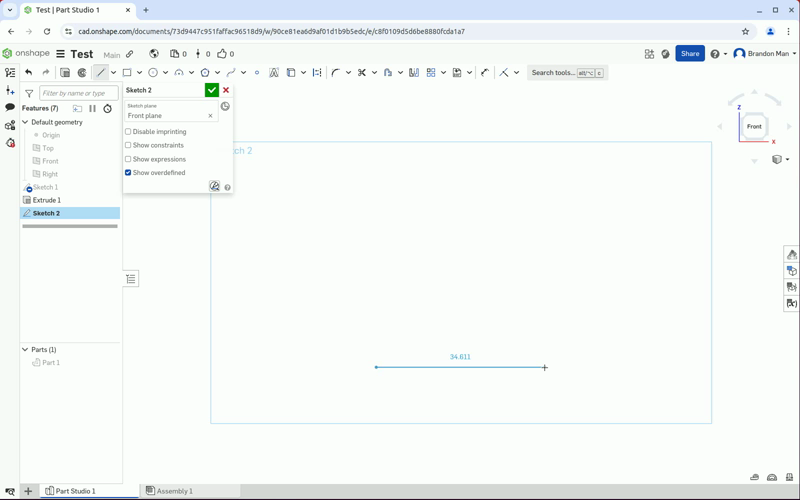
key_down(shift)
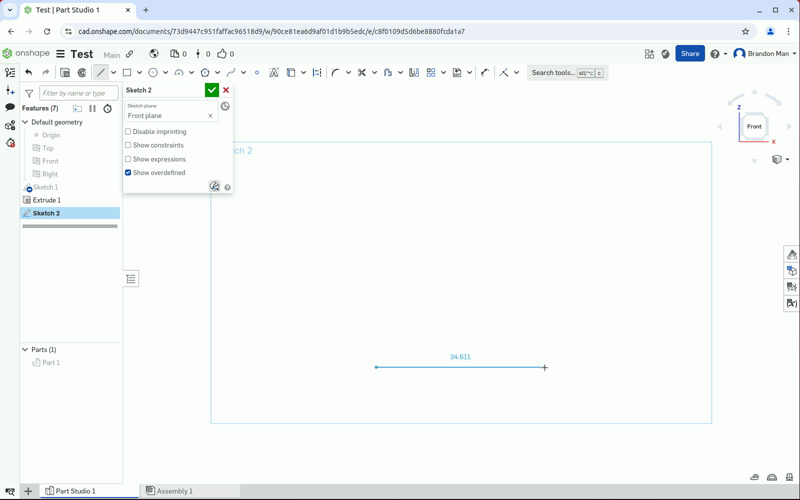
mouse_move(544, 284)
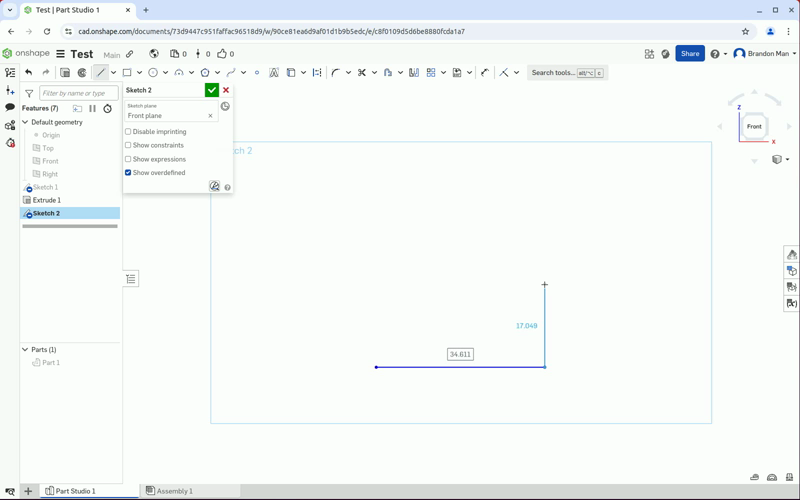
click(544, 284)
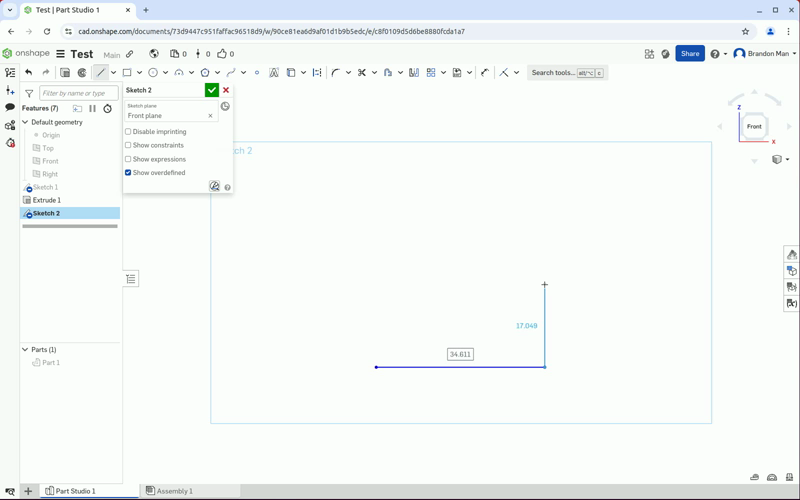
key_up(shift)
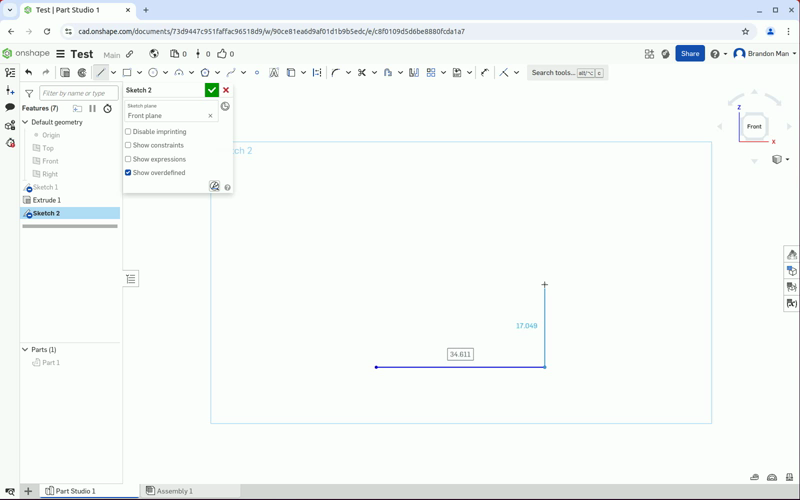
key_down(shift)
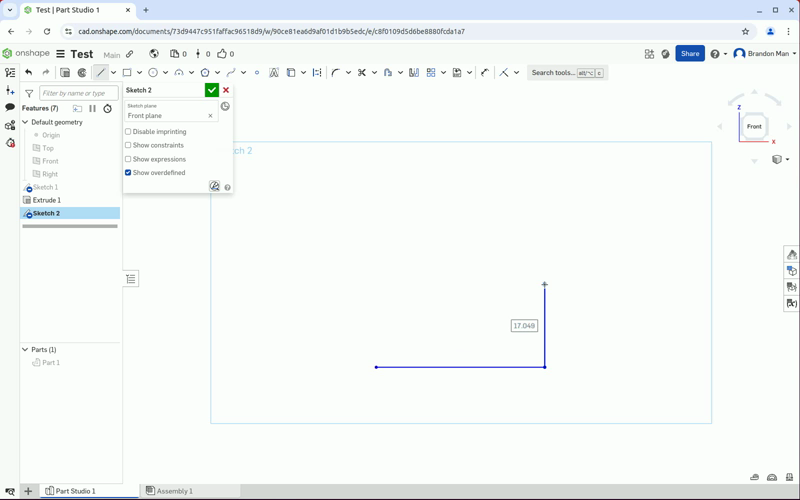
mouse_move(459, 284)
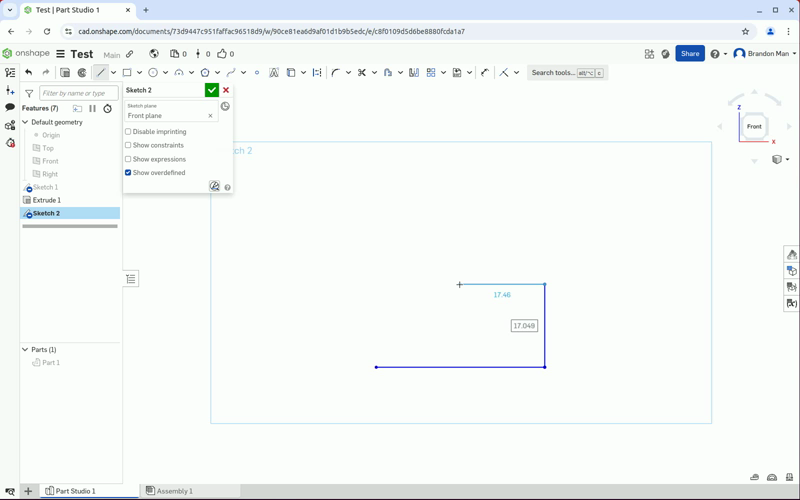
click(459, 284)
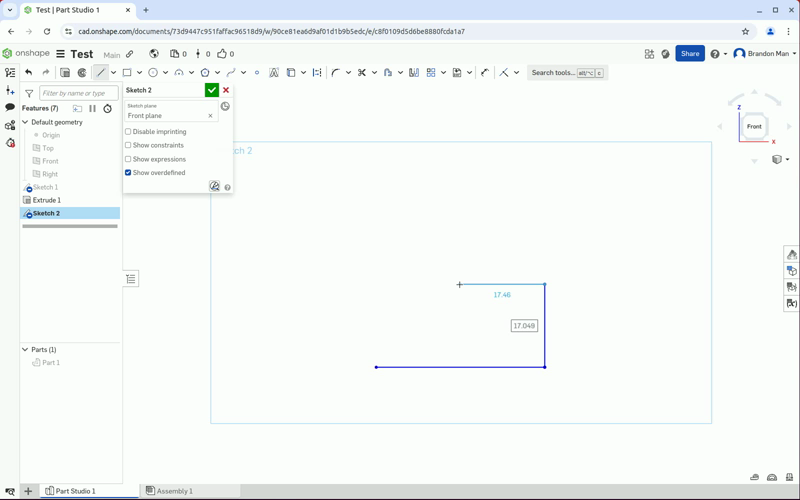
key_up(shift)
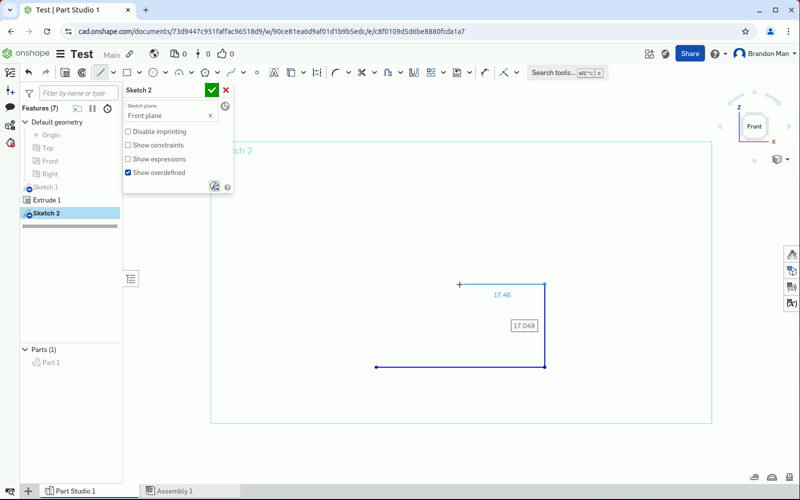
key_down(shift)
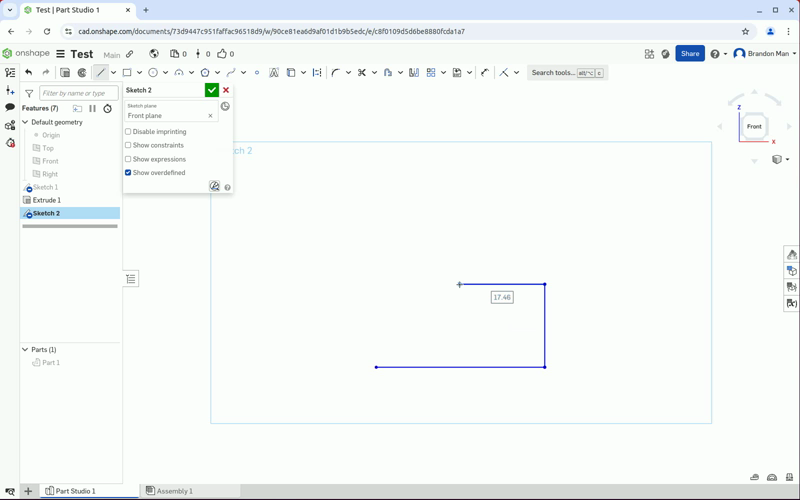
mouse_move(376, 284)
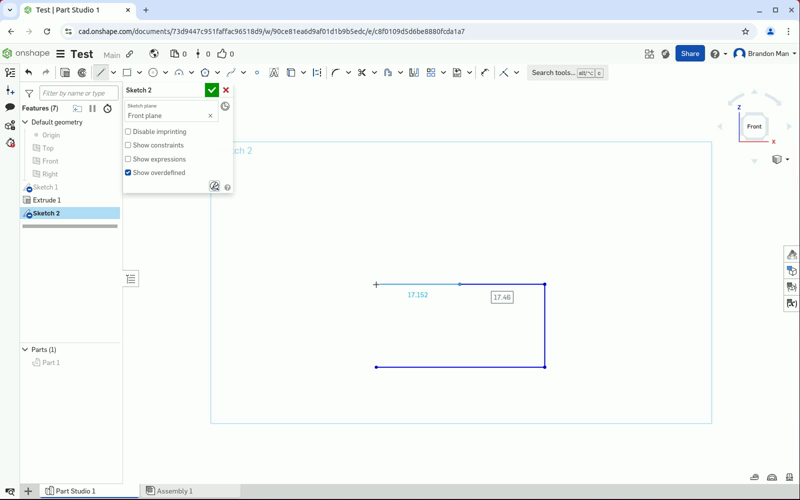
click(376, 284)
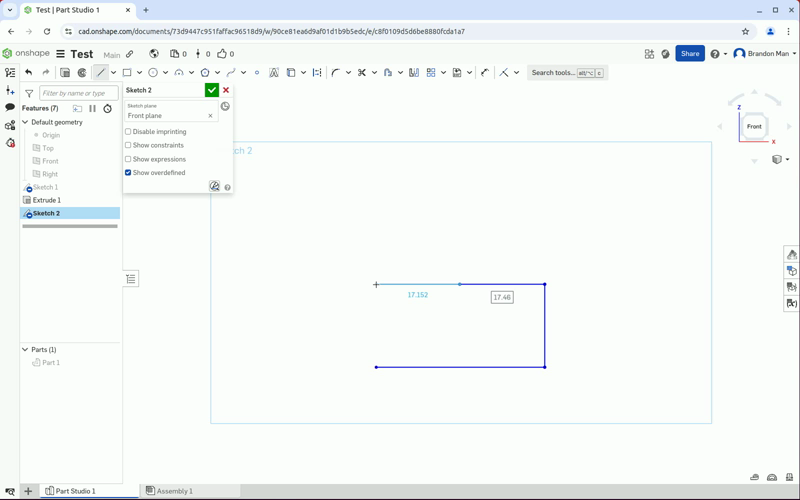
key_up(shift)
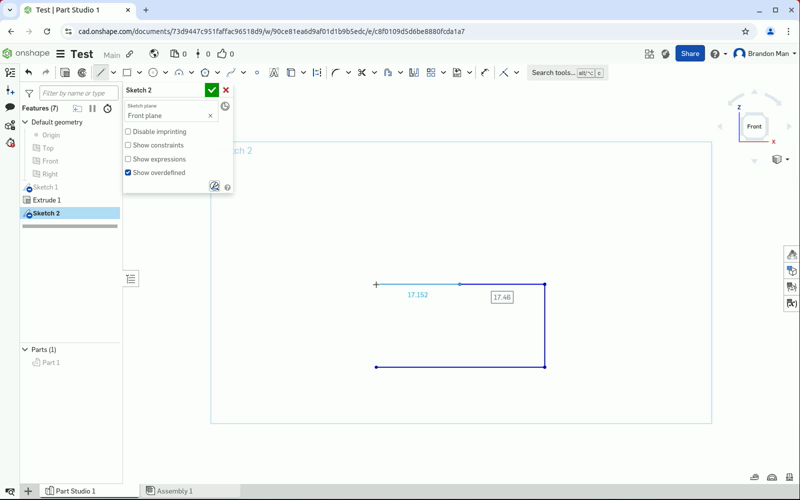
key_down(shift)
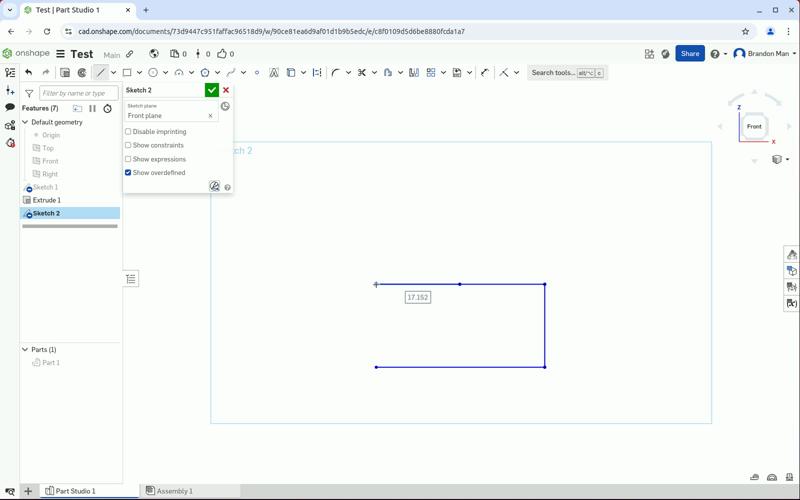
mouse_move(376, 367)
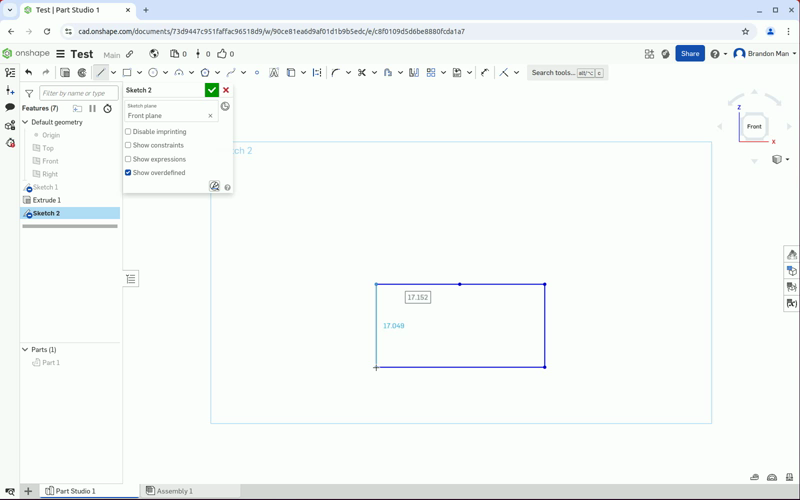
key_up(shift)
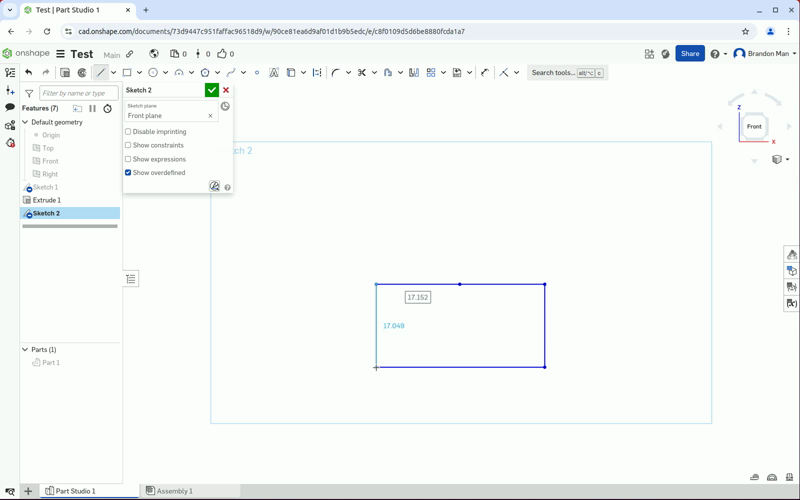
click(376, 367)
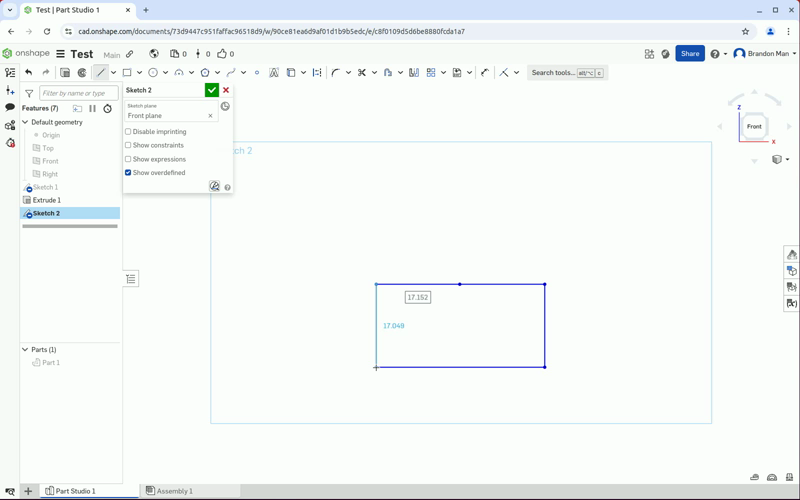
key(esc)
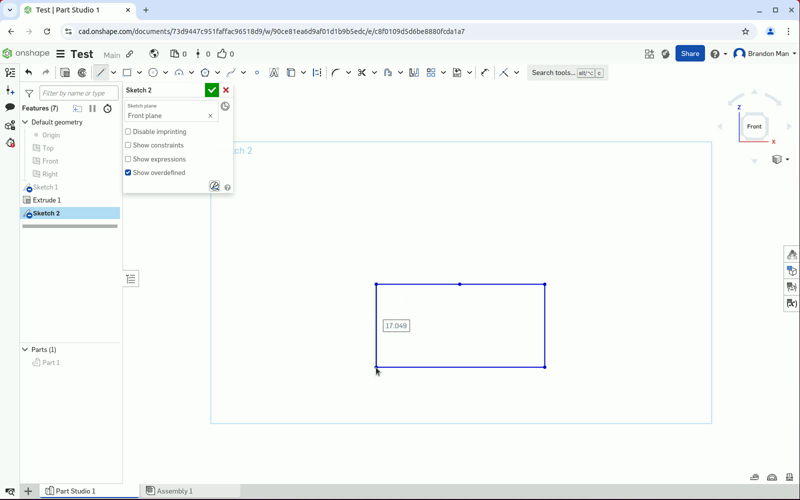
mouse_move(426, 332)
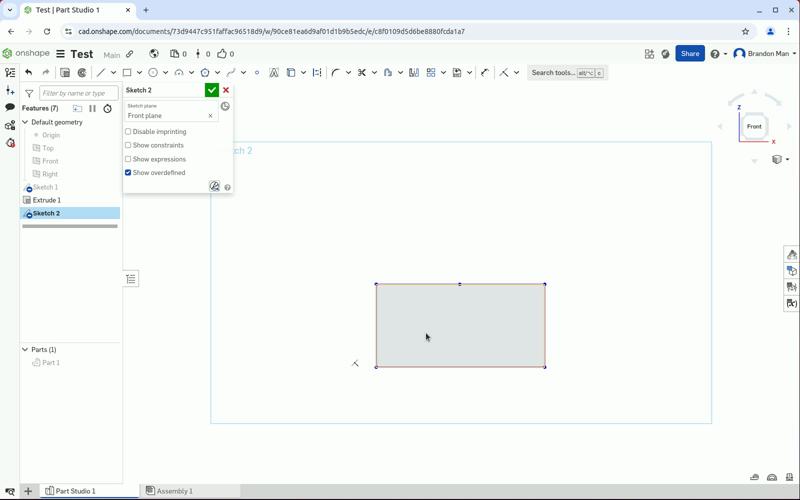
click(426, 332)
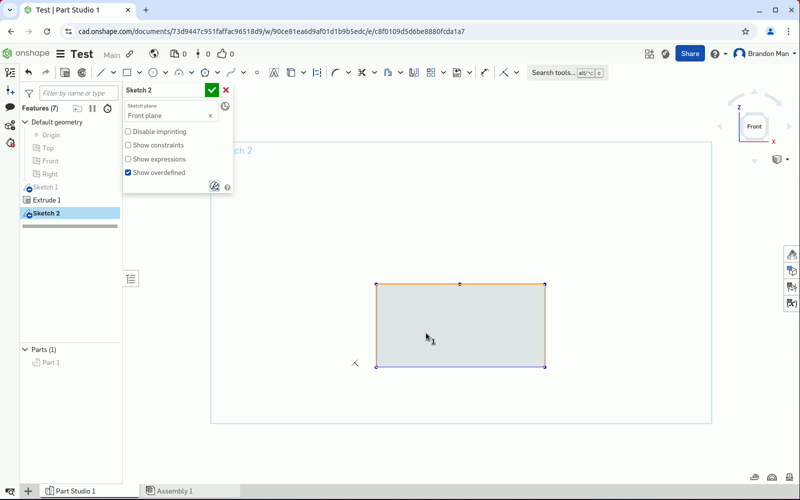
mouse_move(73, 352)
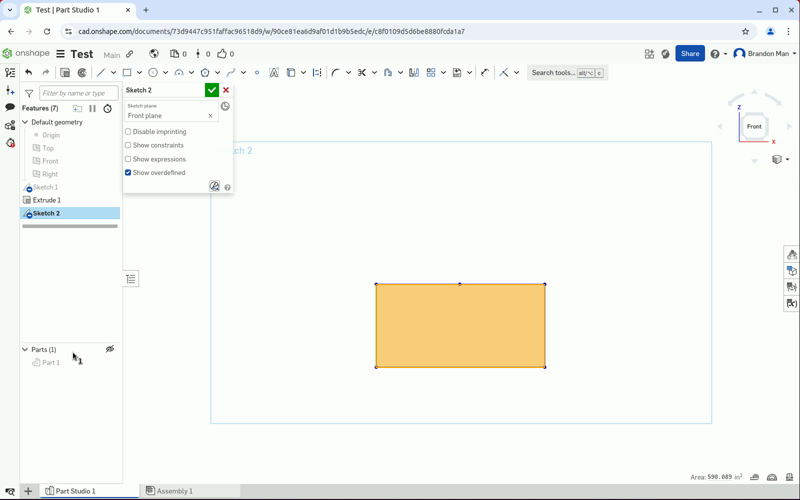
key(shift+y)
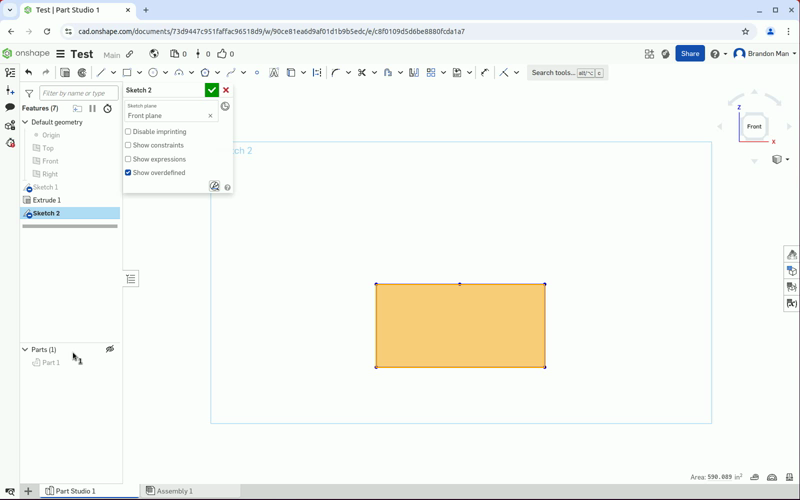
key(shift+e)
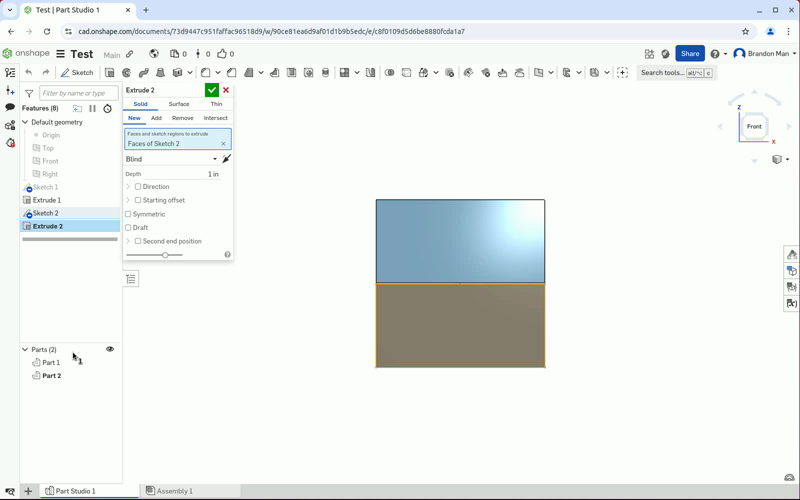
mouse_move(143, 106)
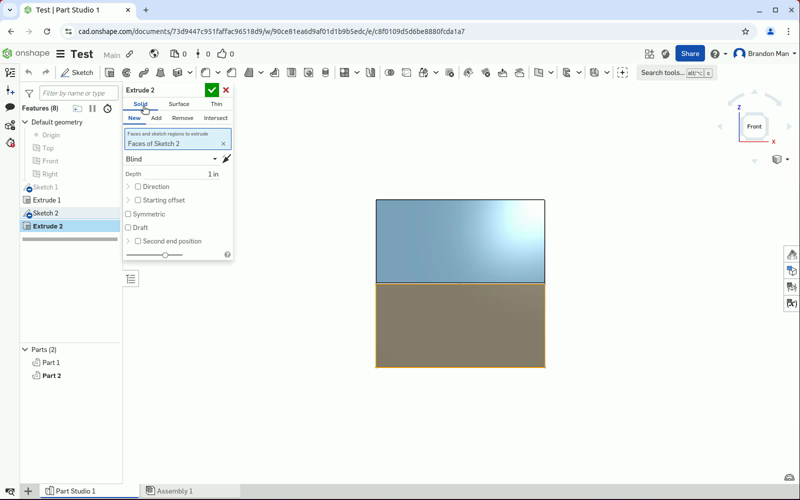
click(143, 106)
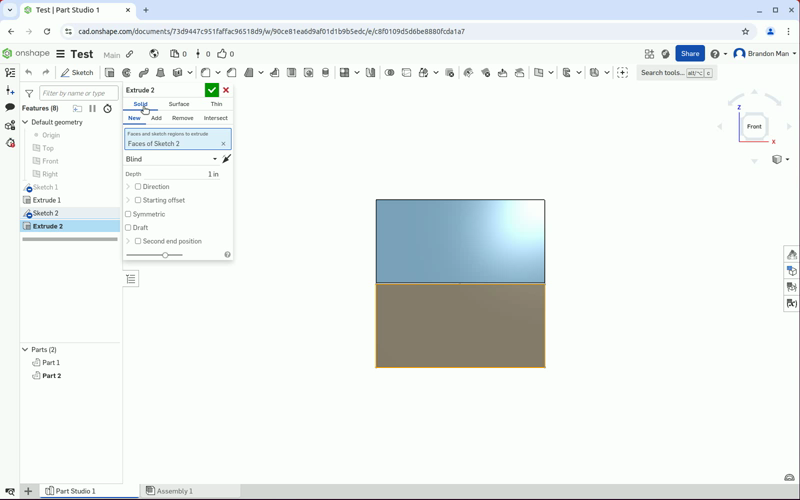
mouse_move(137, 120)
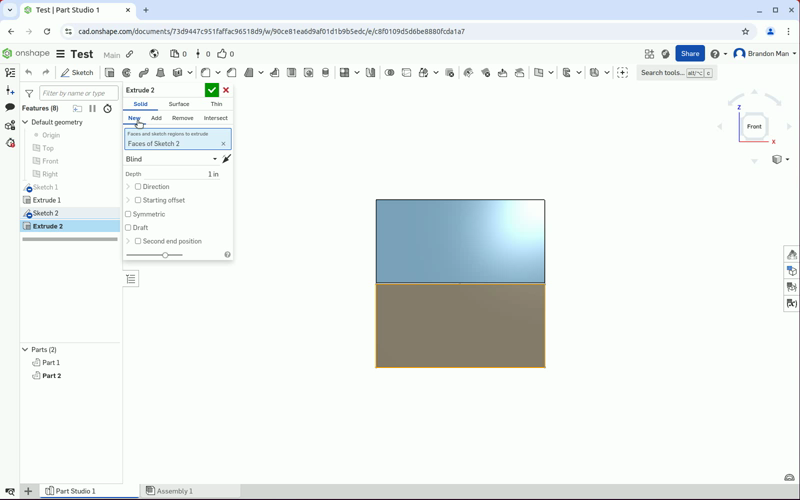
click(137, 120)
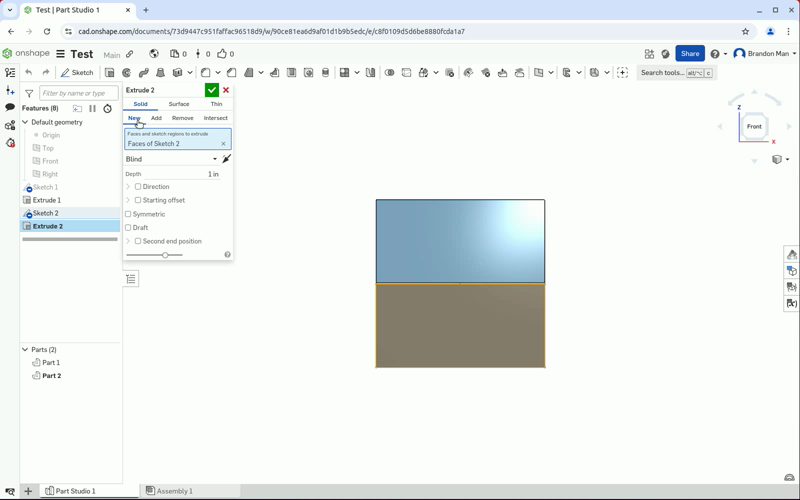
key(tab, 4)
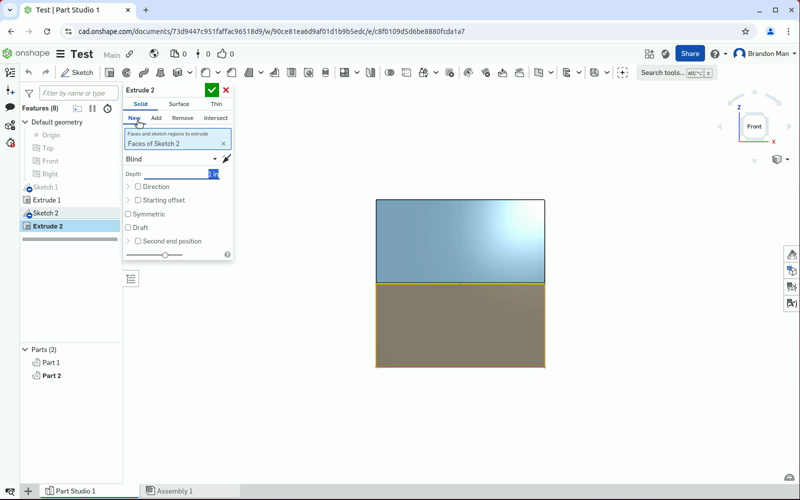
text(17.331)
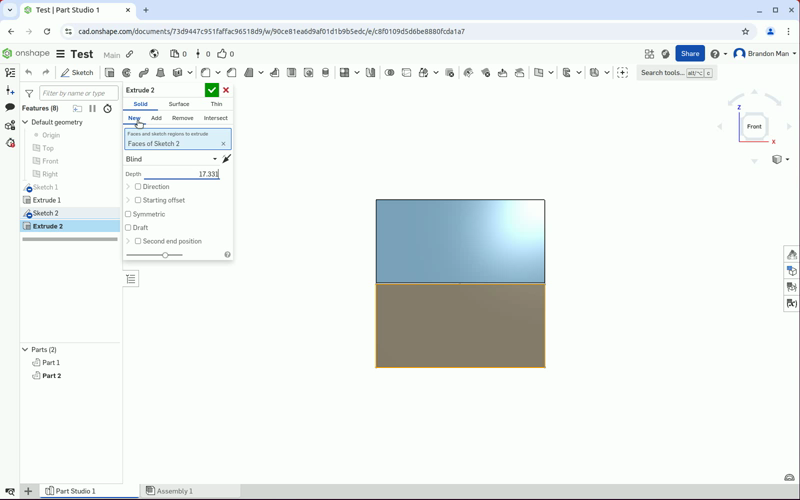
key(enter)
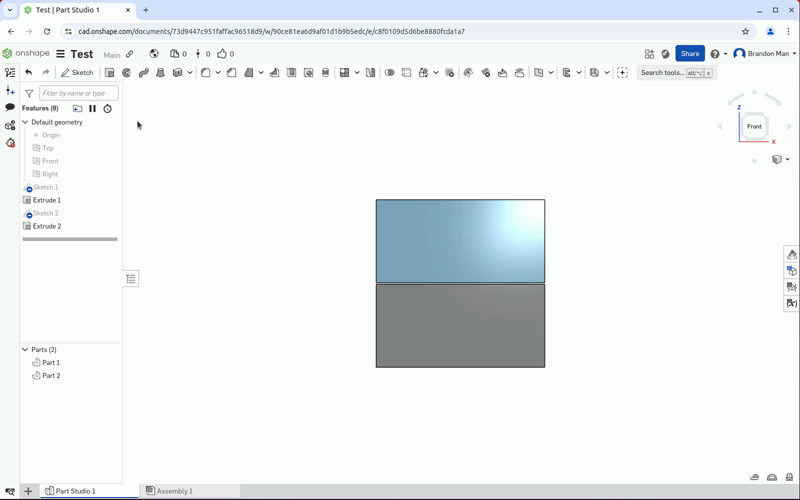
key(shift+h)
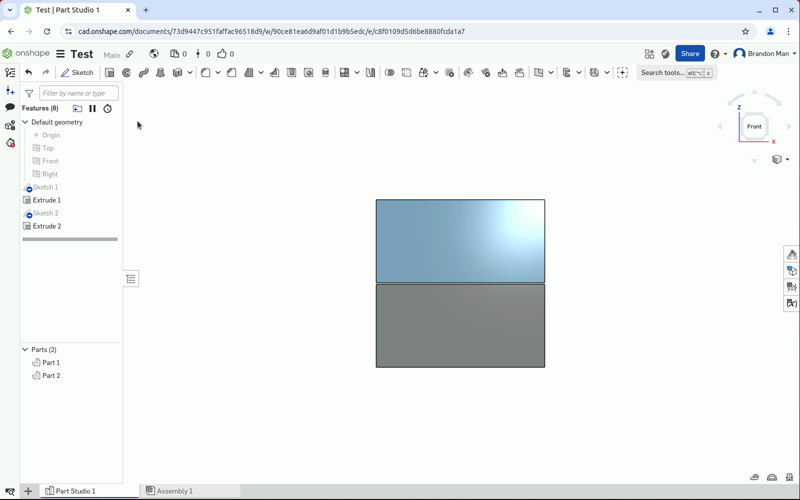
key(shift+h)
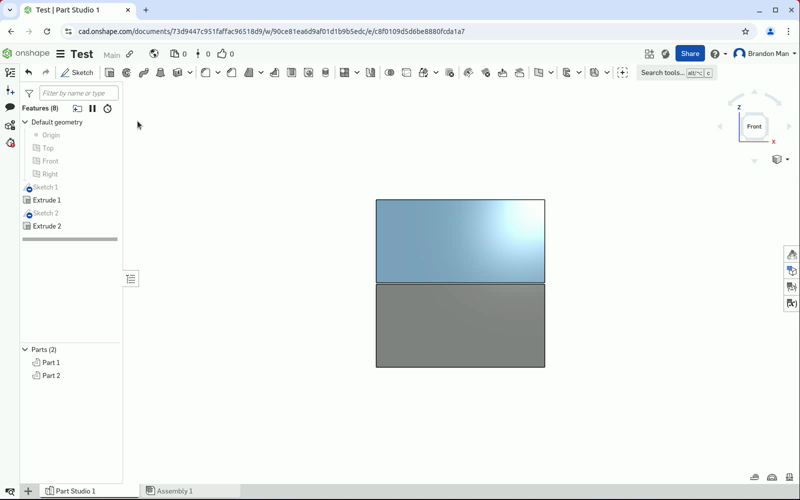
mouse_move(73, 189)
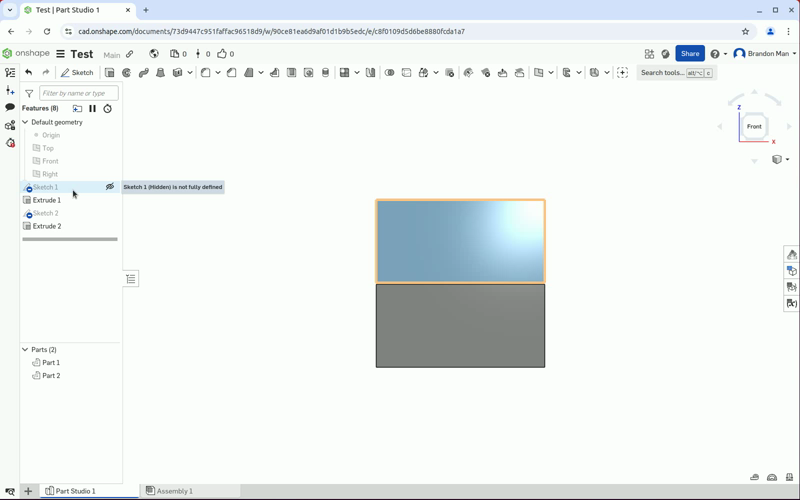
click(73, 189)
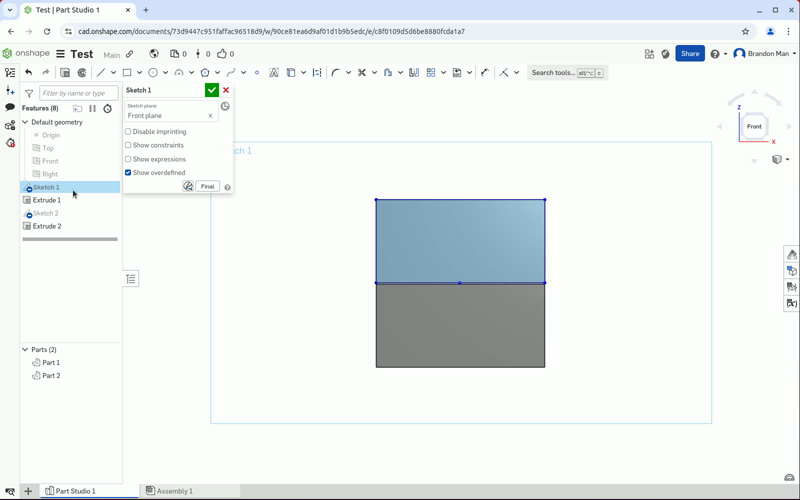
mouse_move(229, 92)
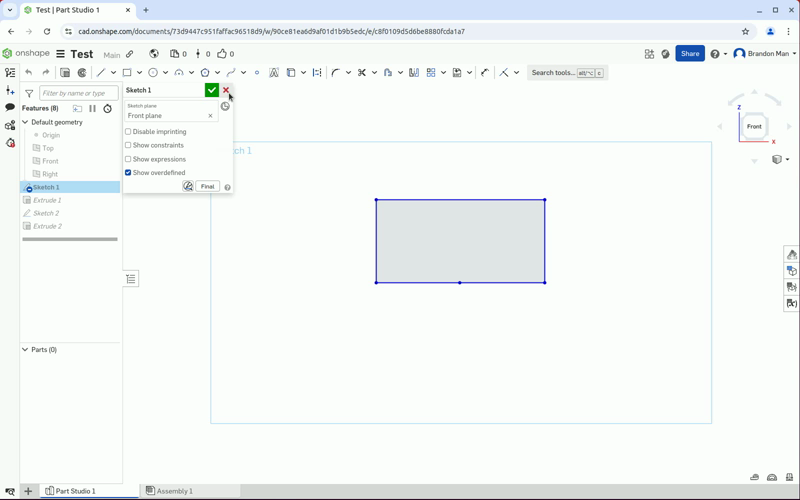
click(229, 92)
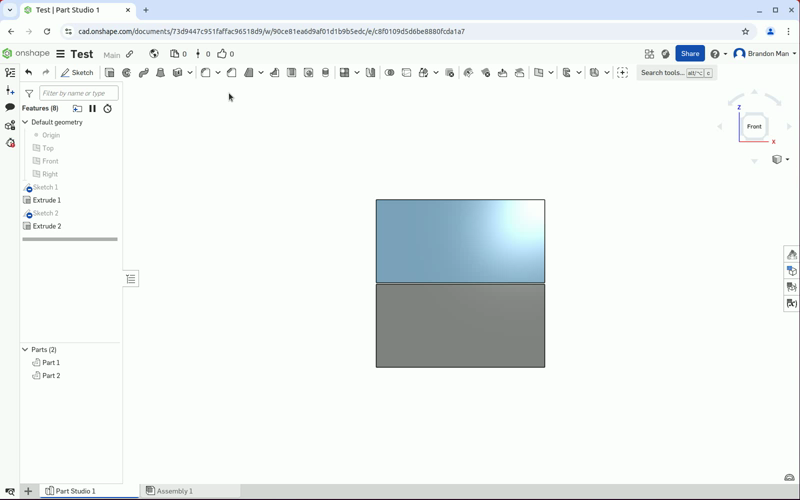
mouse_move(541, 75)
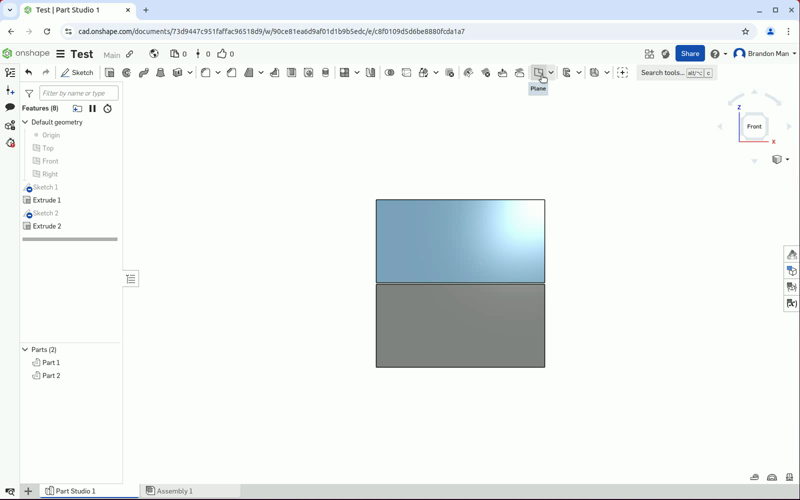
click(541, 75)
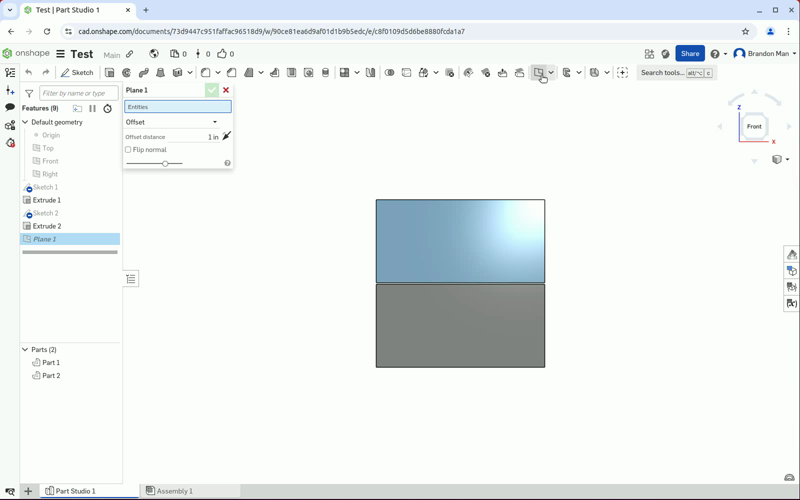
mouse_move(73, 163)
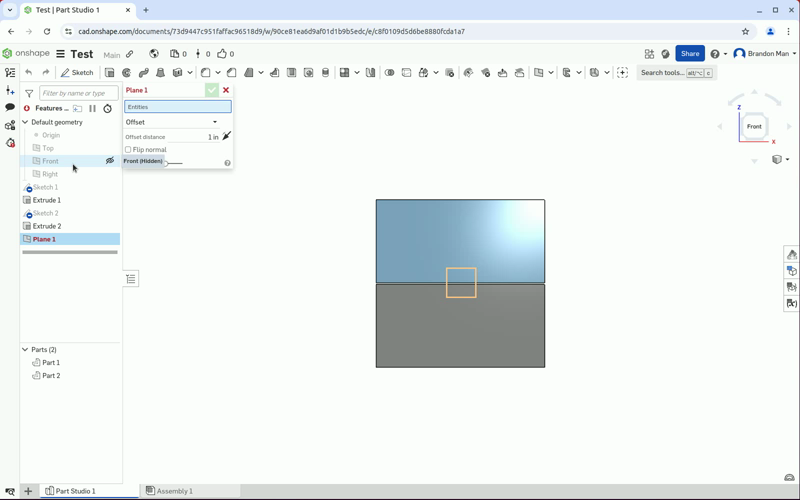
click(73, 163)
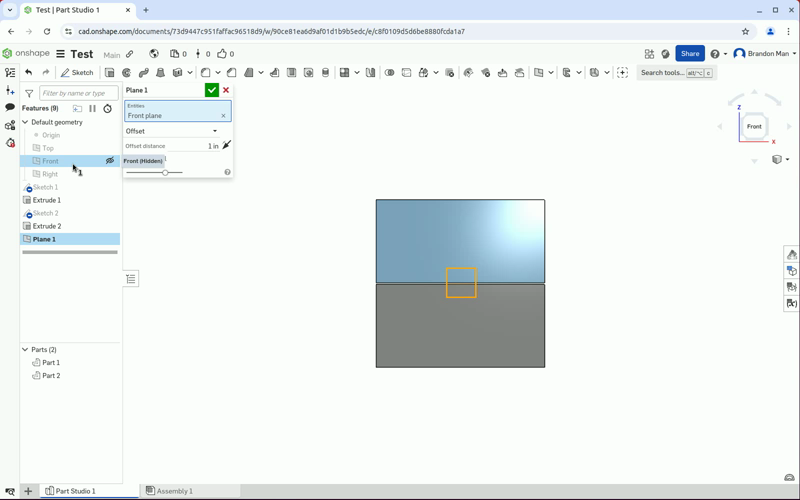
key(tab, 2)
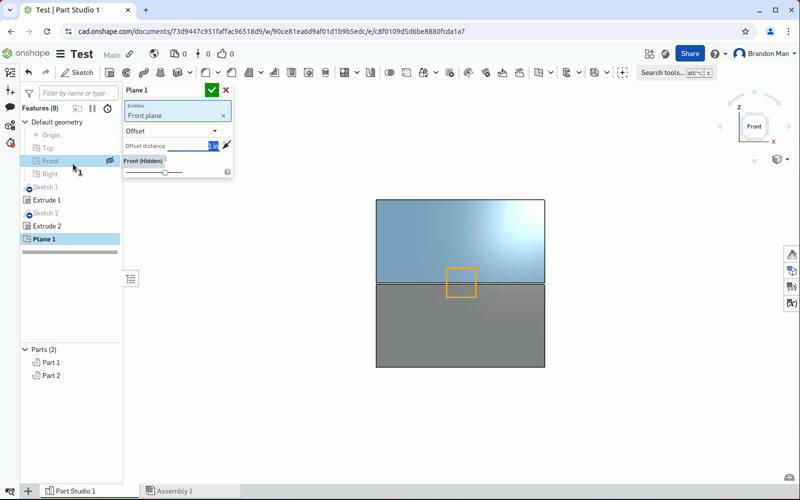
text(17.316)
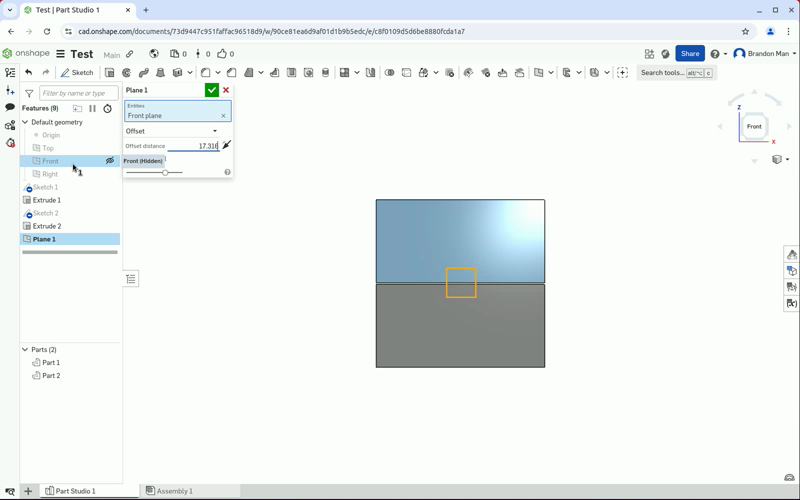
key(enter, 2)
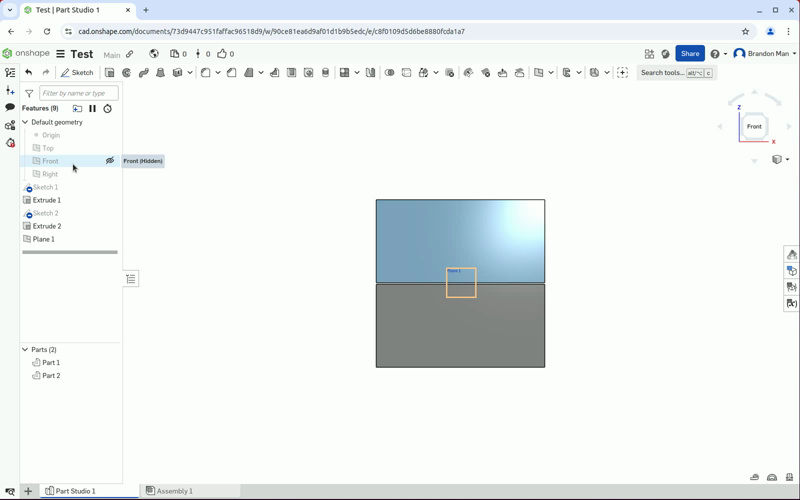
key(shift+s)
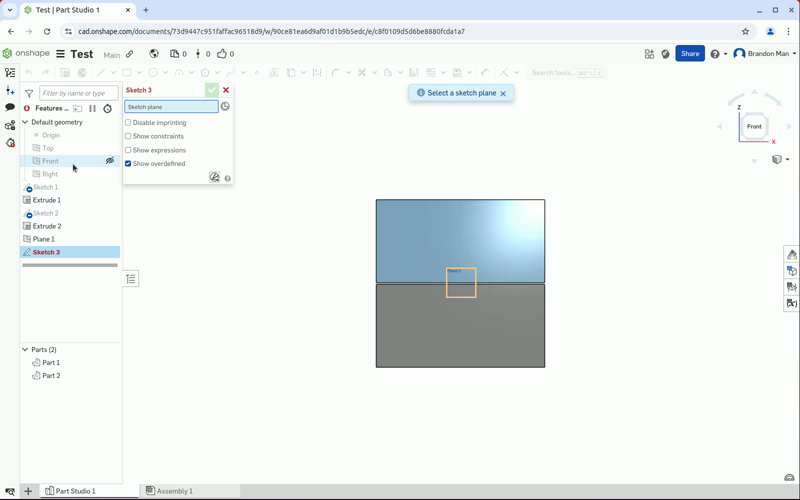
mouse_move(73, 241)
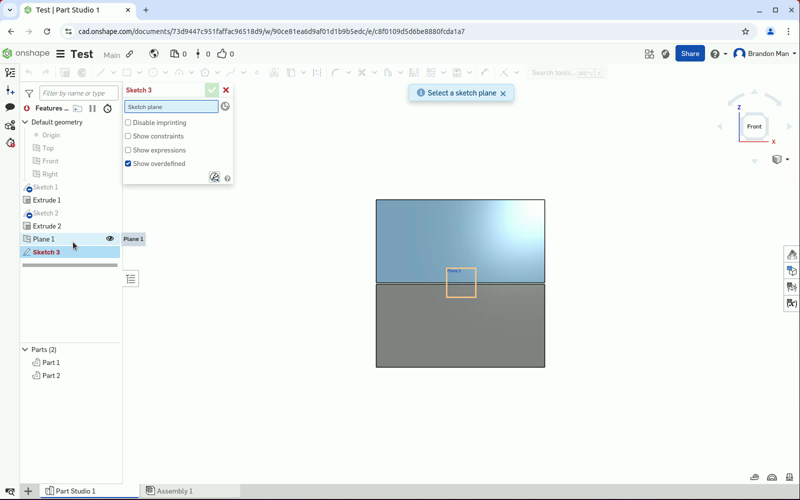
click(73, 241)
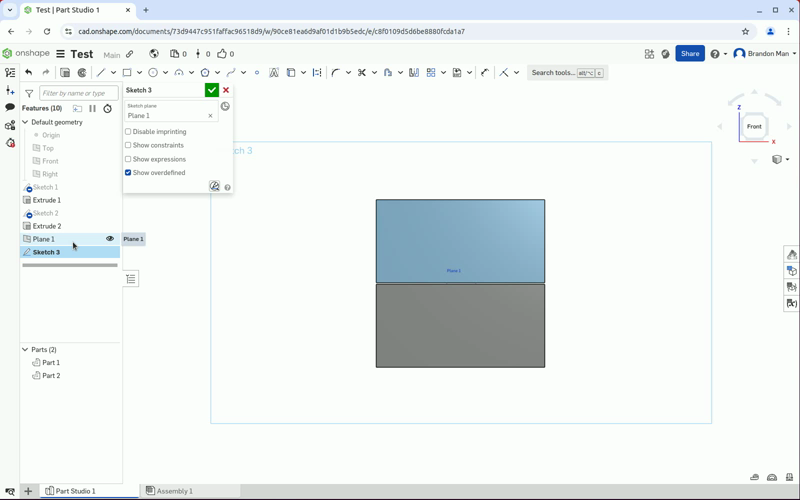
mouse_move(73, 352)
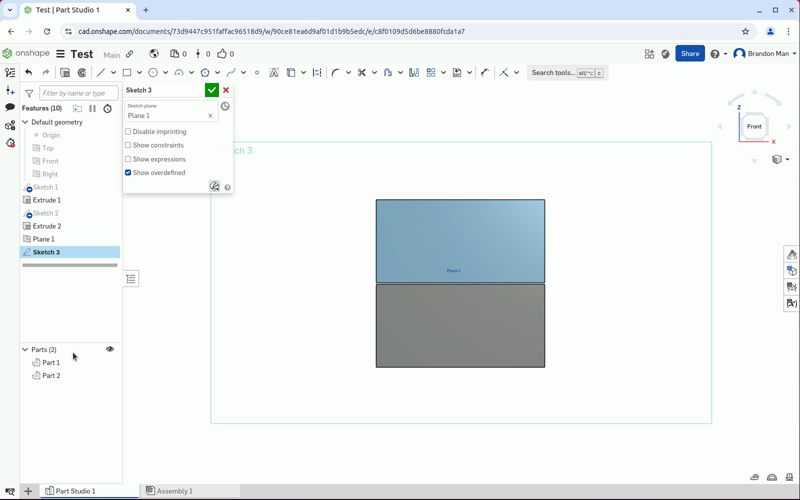
key(y)
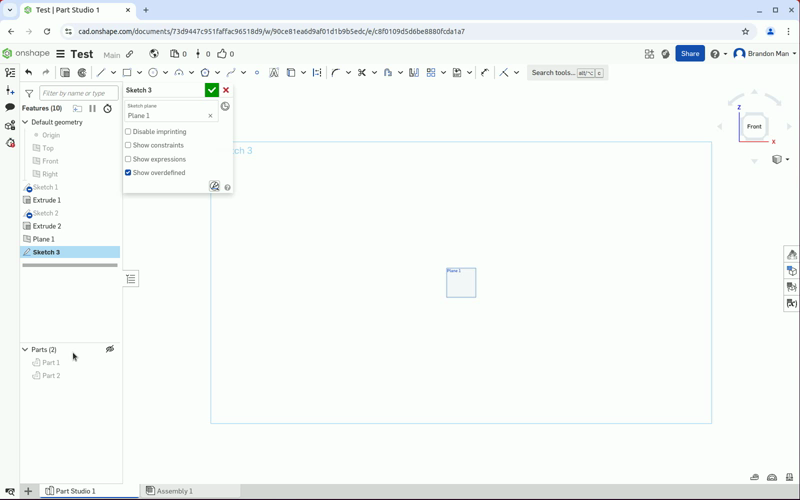
key(l)
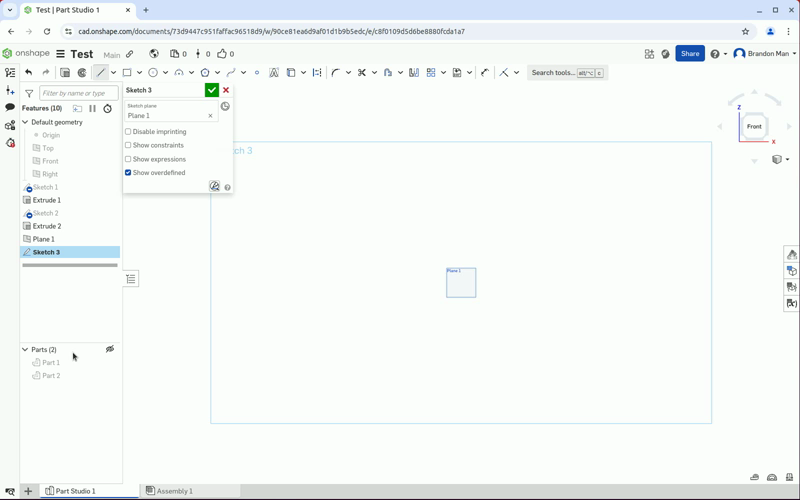
key_down(shift)
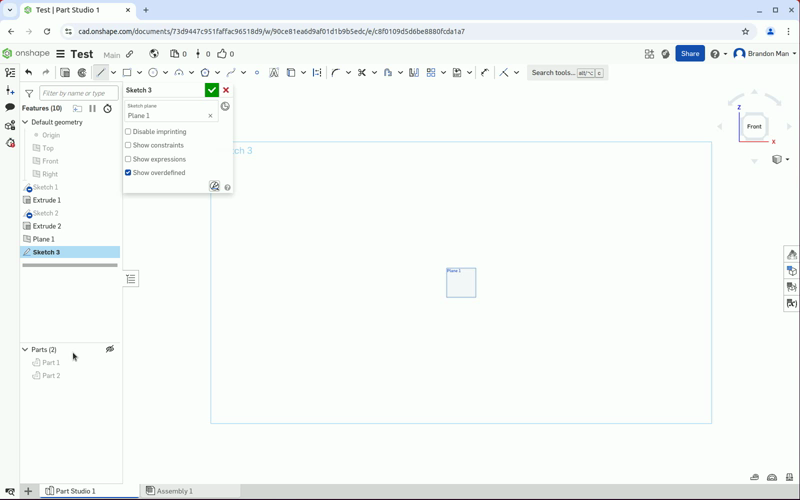
mouse_move(460, 282)
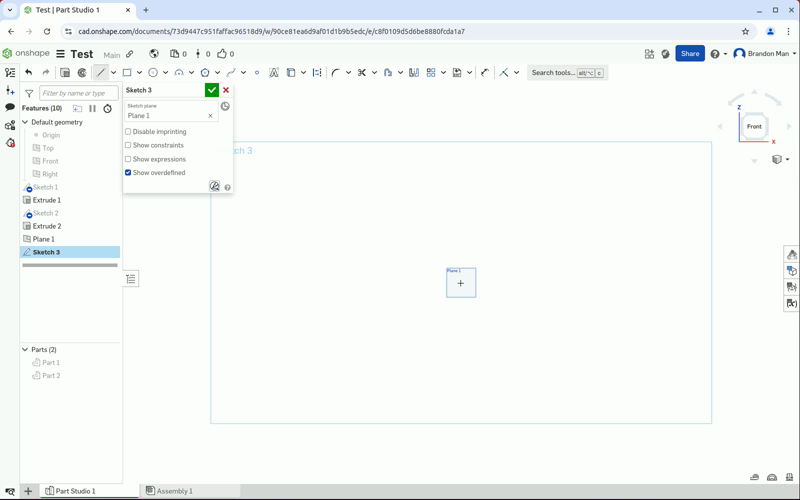
click(460, 282)
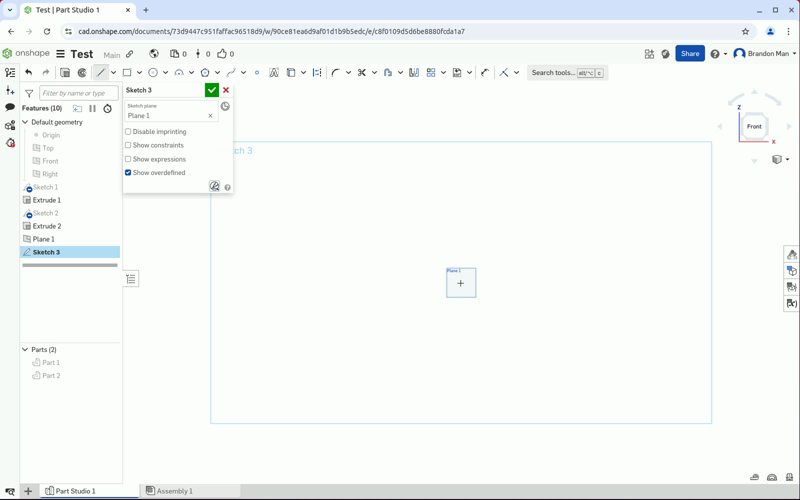
key_up(shift)
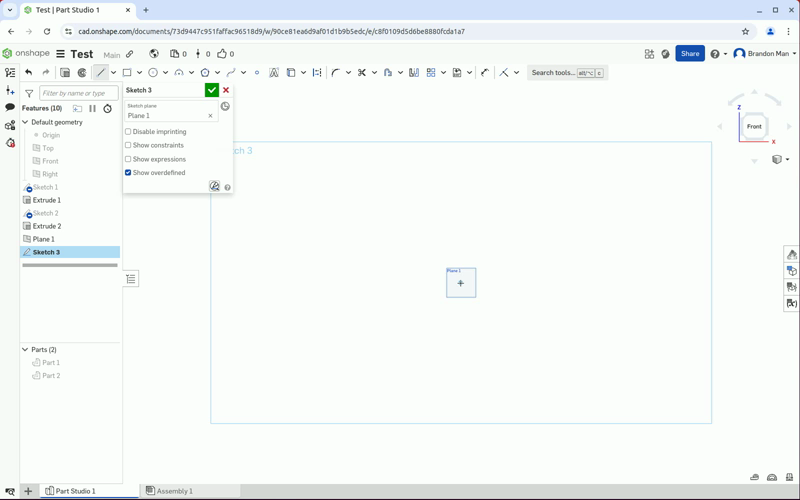
key_down(shift)
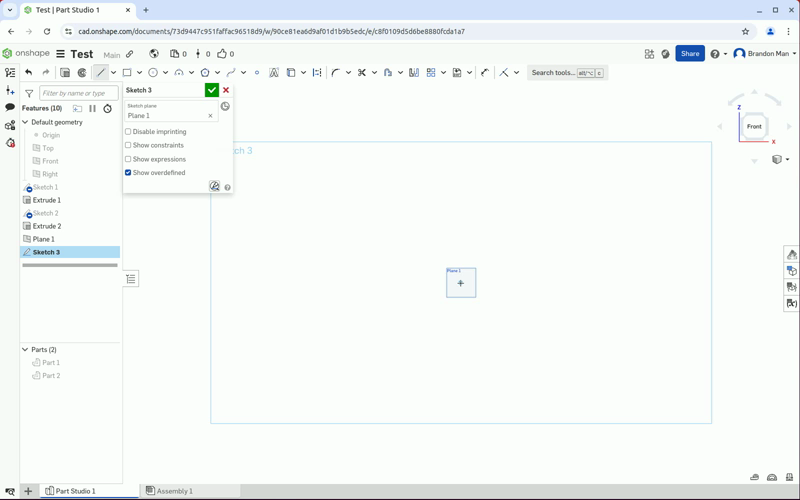
mouse_move(545, 282)
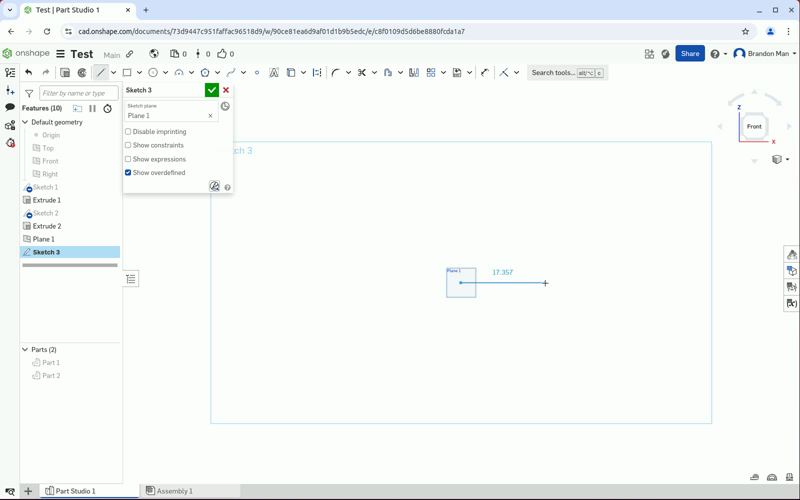
click(545, 282)
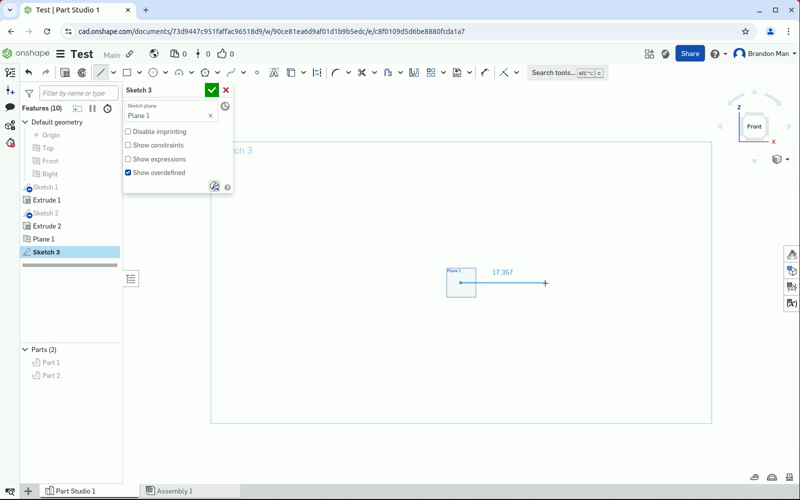
key_up(shift)
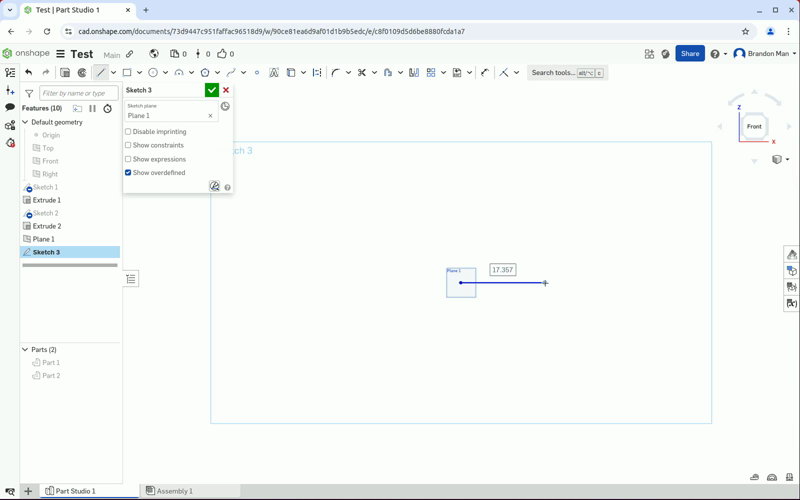
key_down(shift)
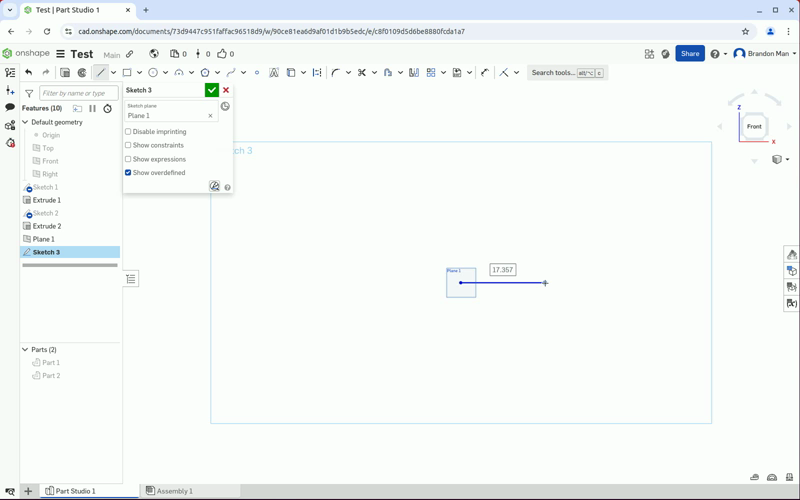
mouse_move(545, 199)
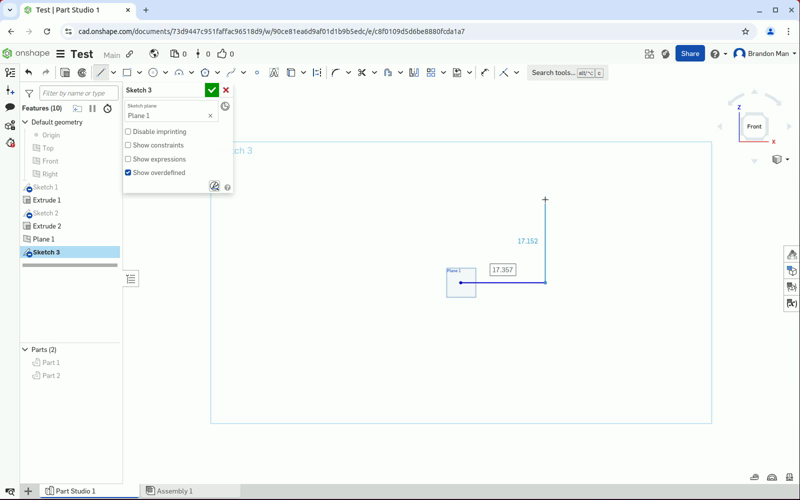
click(545, 199)
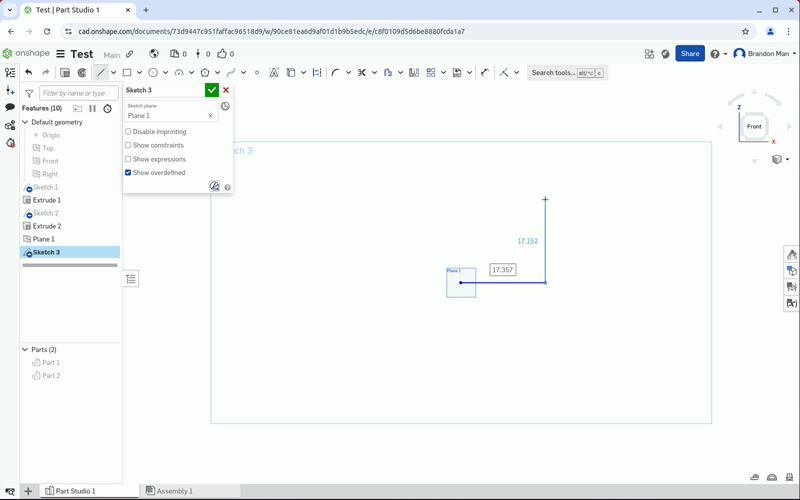
key_up(shift)
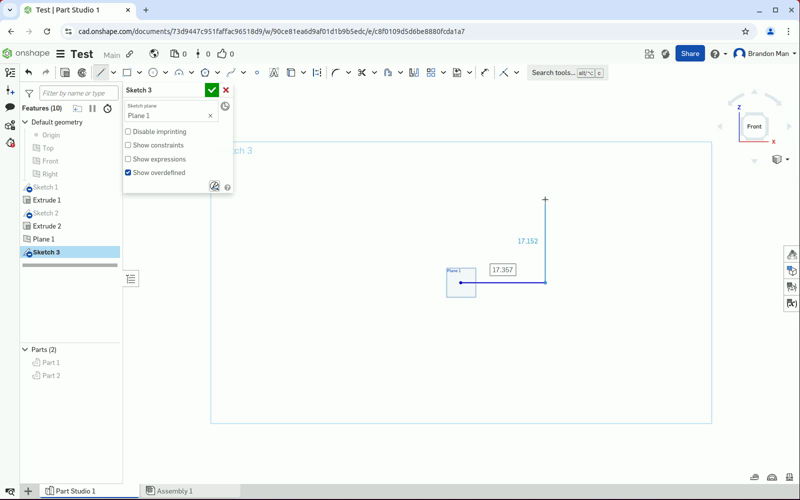
key_down(shift)
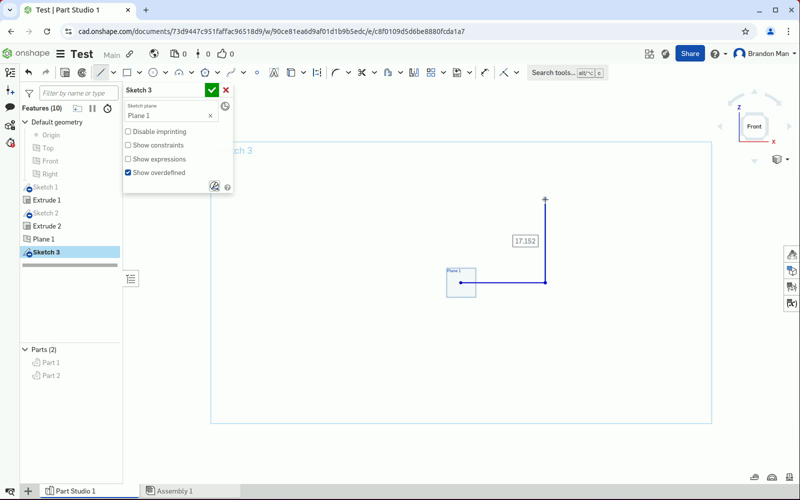
mouse_move(460, 282)
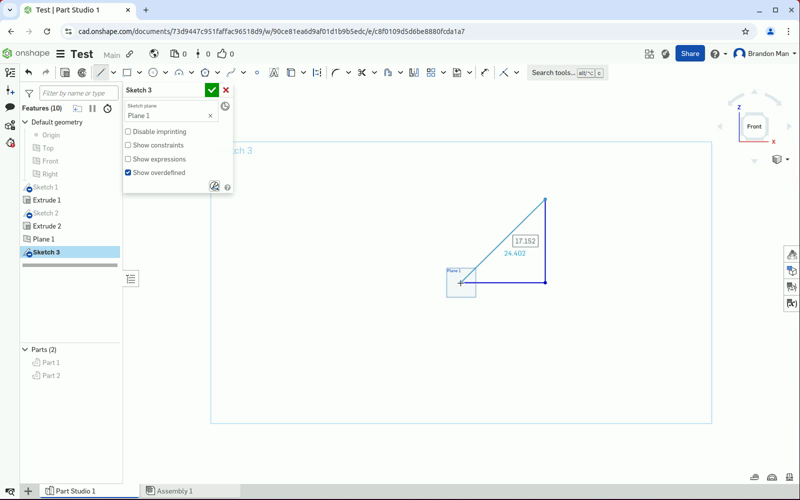
key_up(shift)
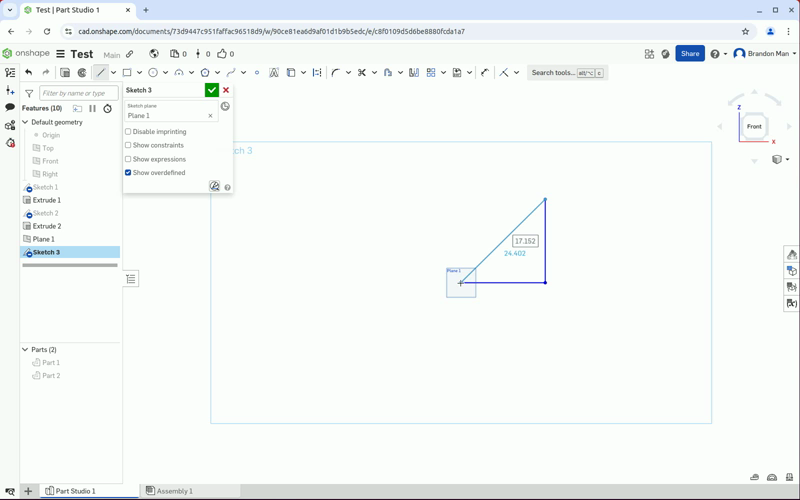
click(460, 282)
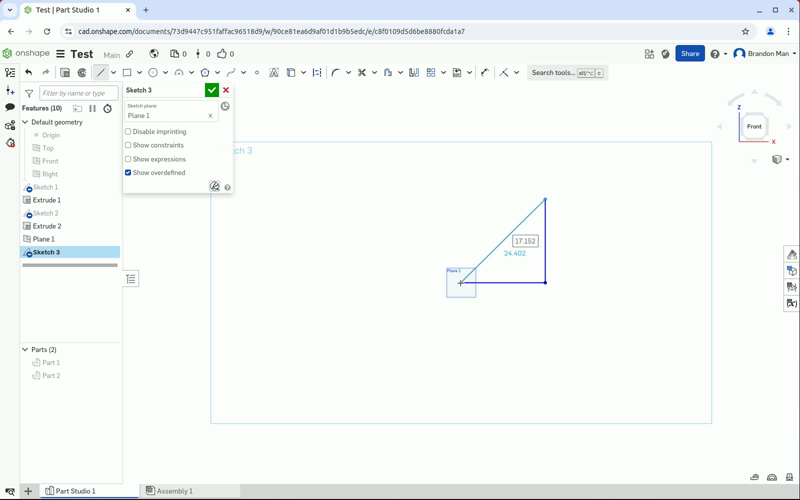
key(esc)
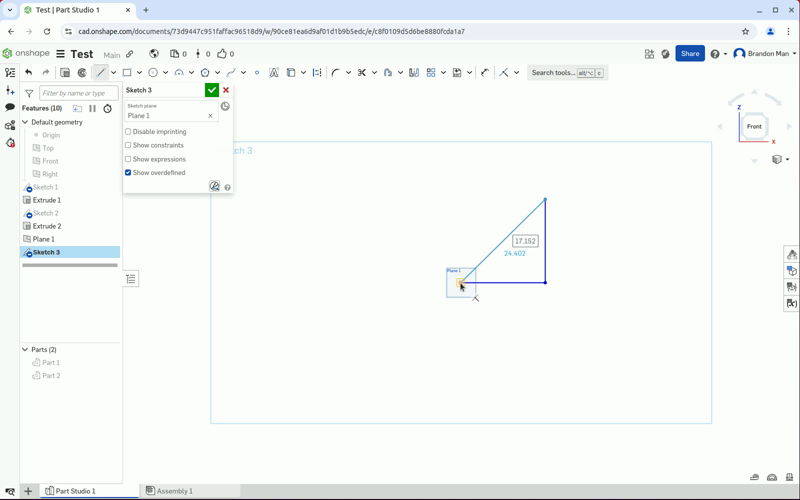
mouse_move(525, 246)
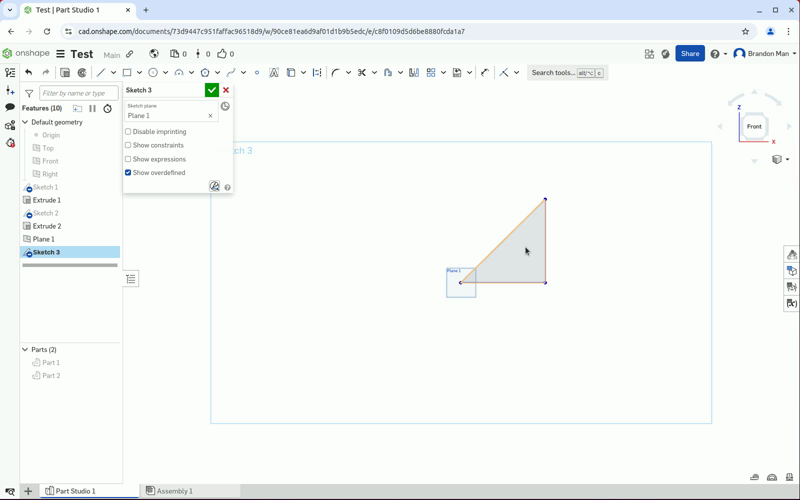
click(525, 246)
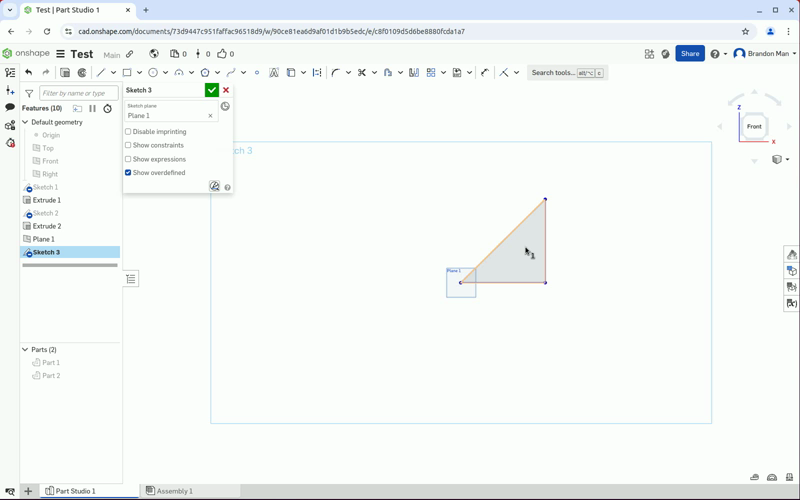
mouse_move(73, 352)
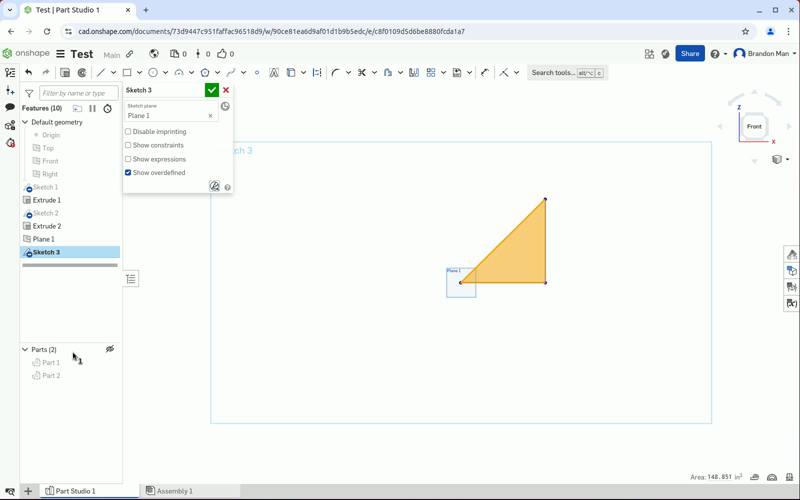
key(shift+y)
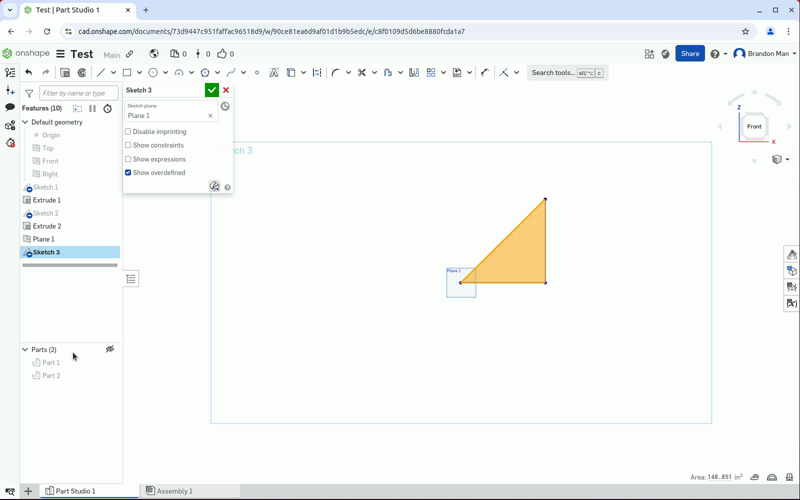
key(shift+e)
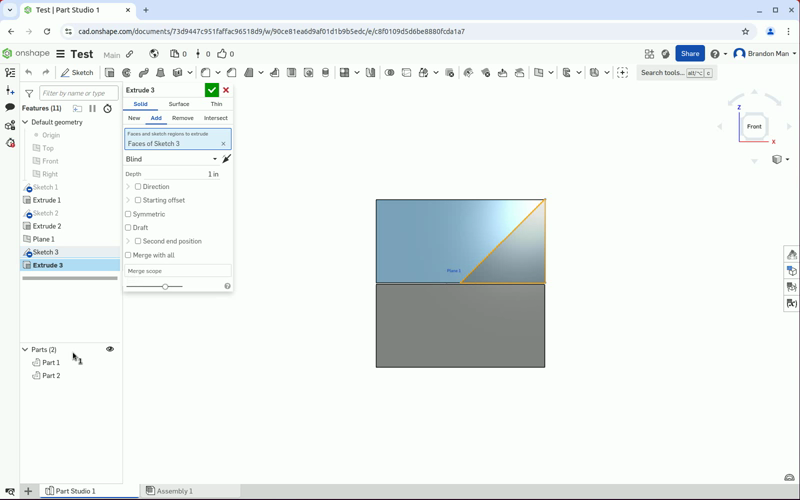
mouse_move(143, 106)
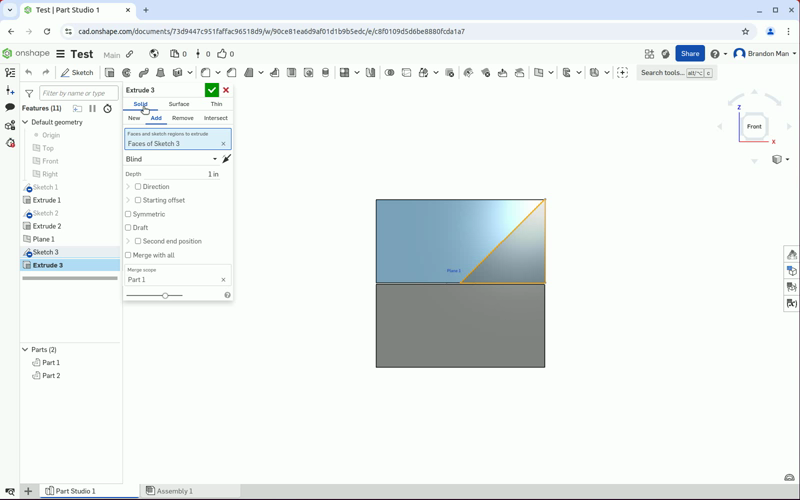
click(143, 106)
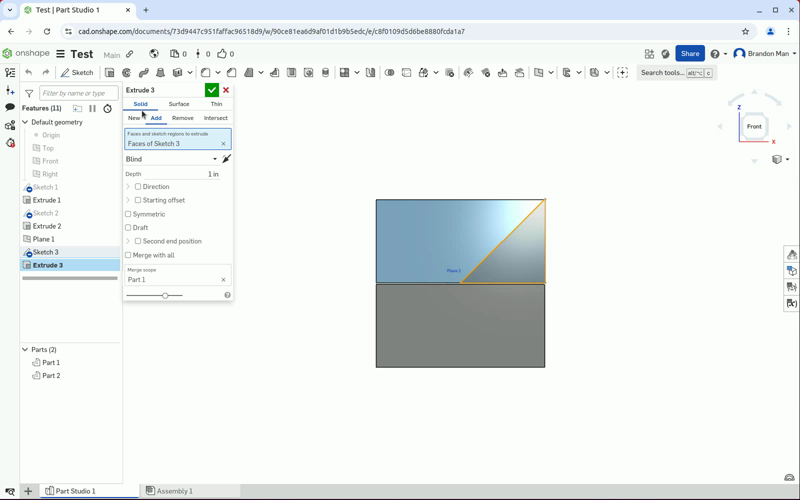
mouse_move(137, 120)
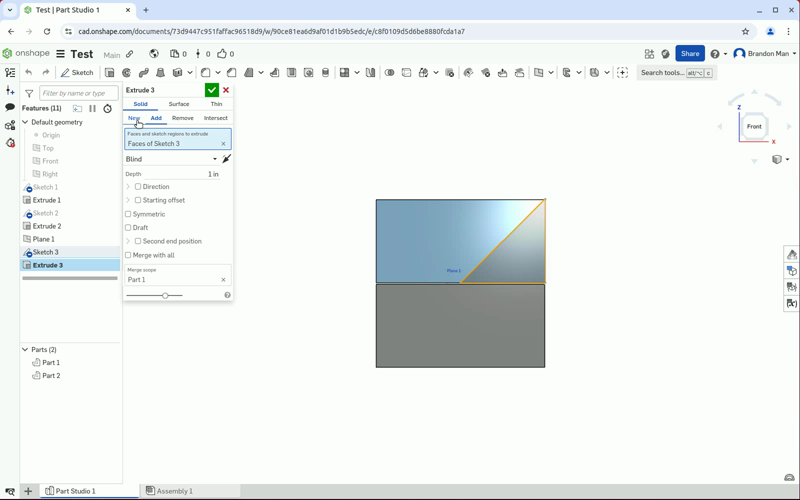
click(137, 120)
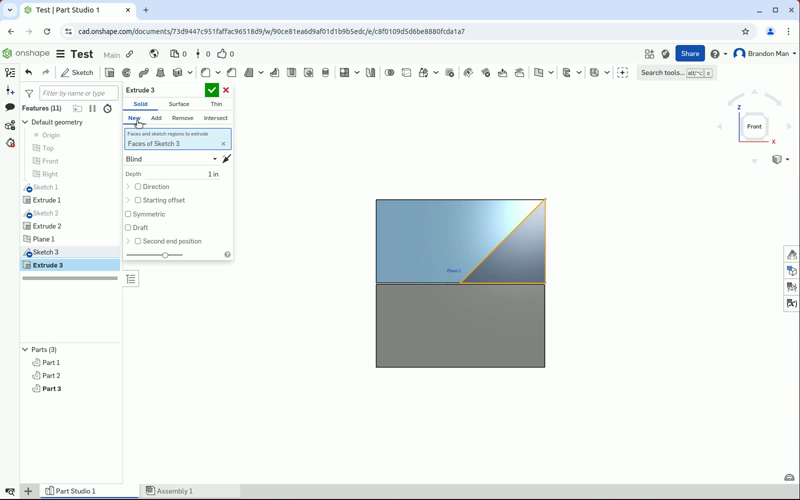
key(tab, 4)
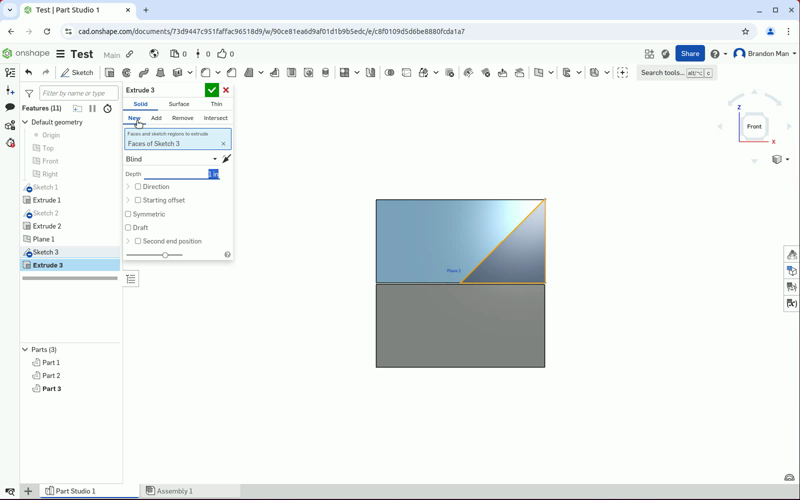
text(5.777)
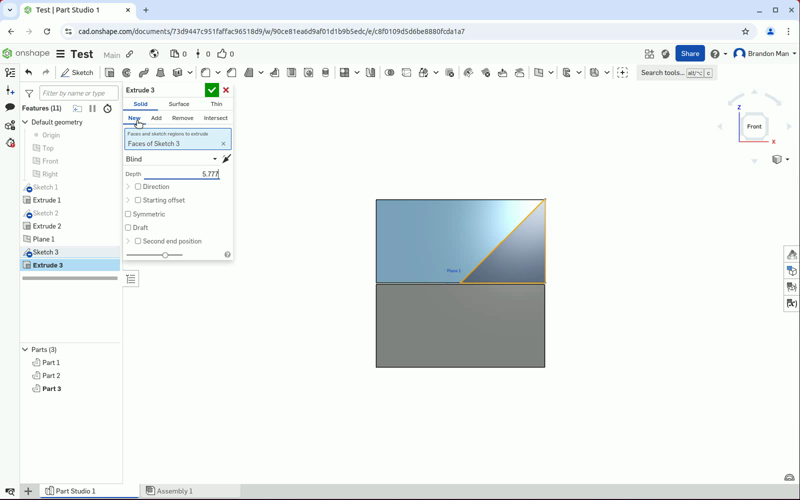
key(enter)
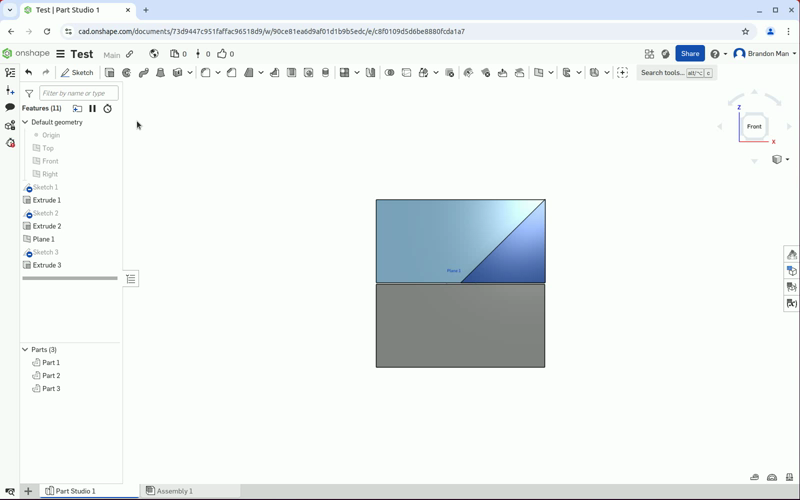
key(shift+h)
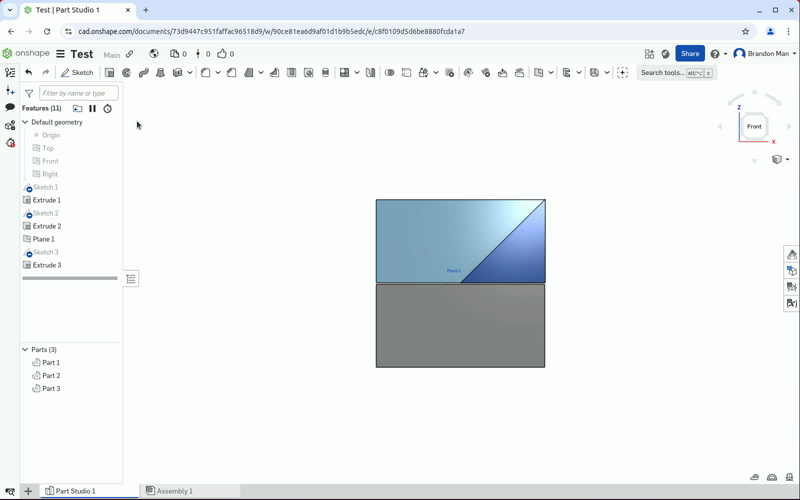
key(shift+h)
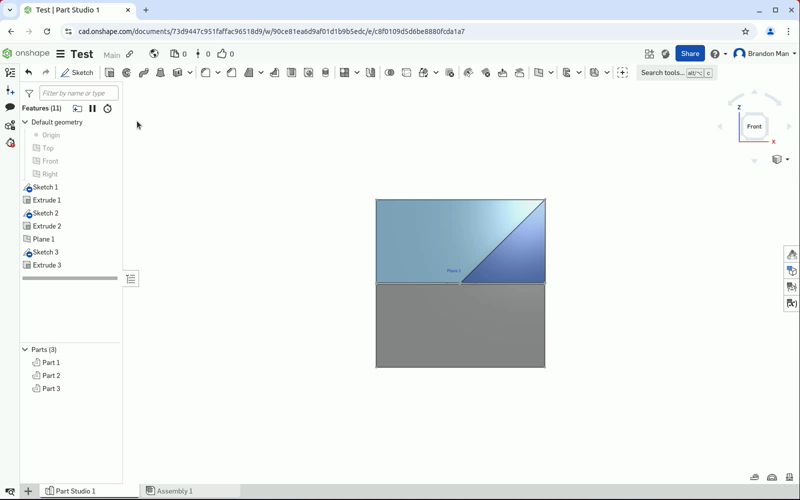
key(shift+7)
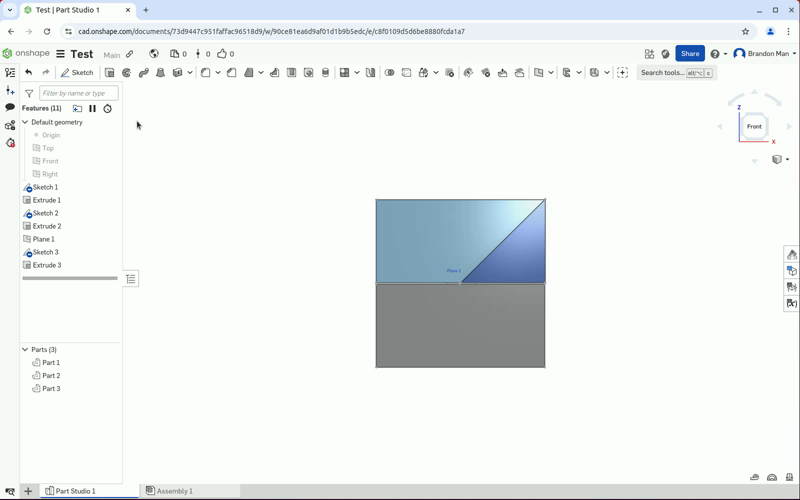
key(left, 2)
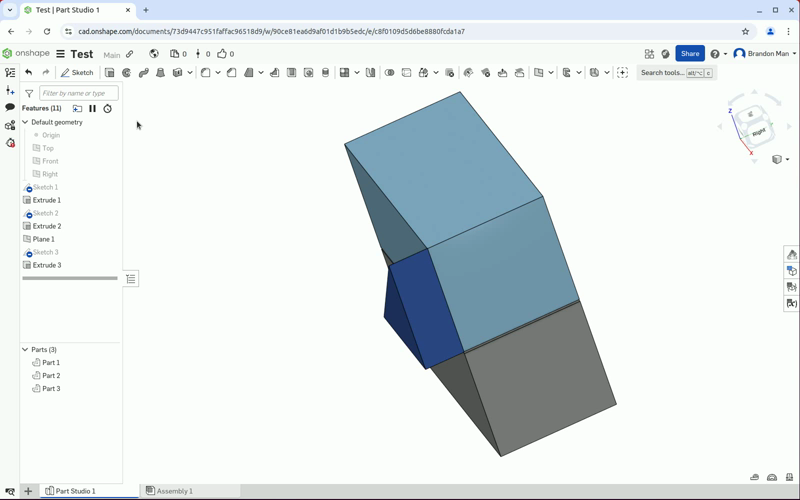
key(down, 2)
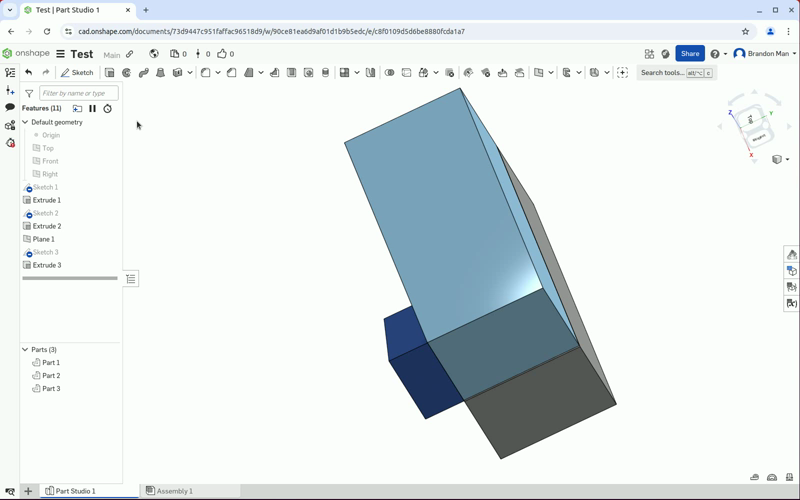
key(up, 2)
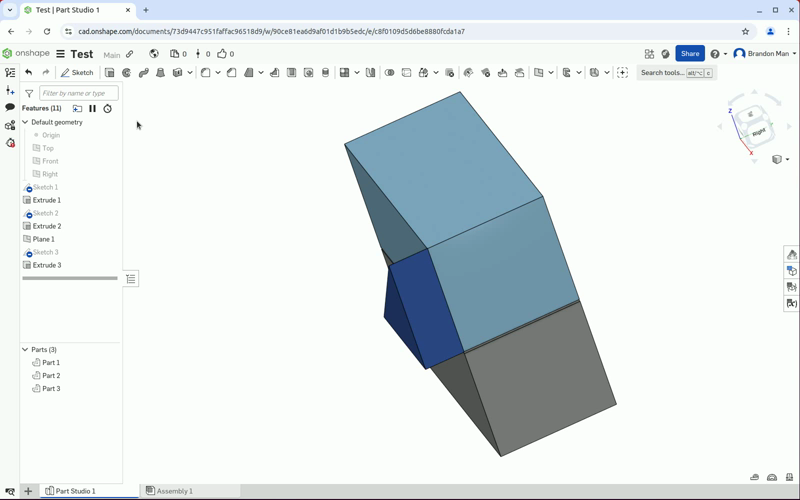
key(right, 2)
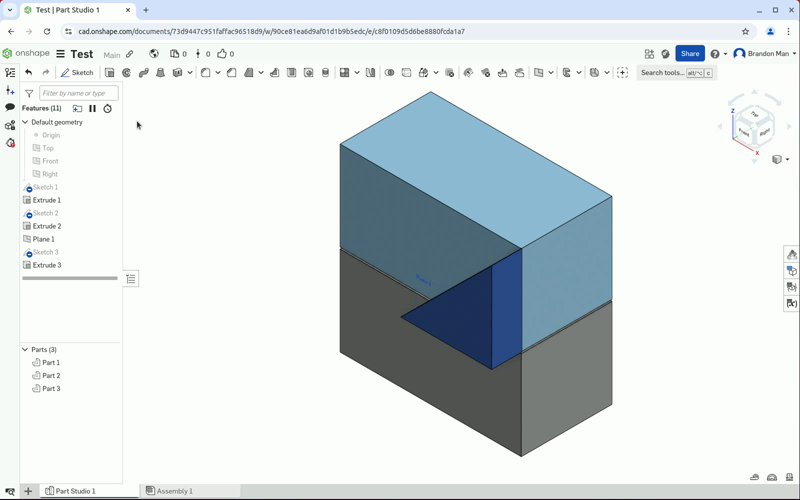
mouse_move(73, 189)
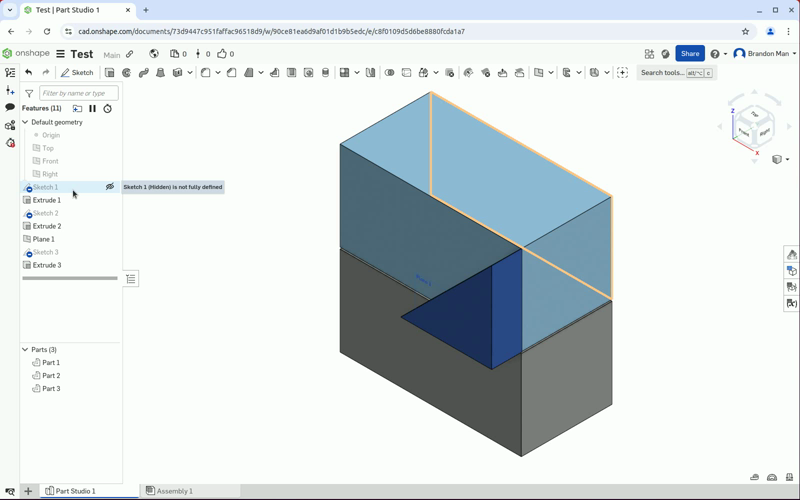
click(73, 189)